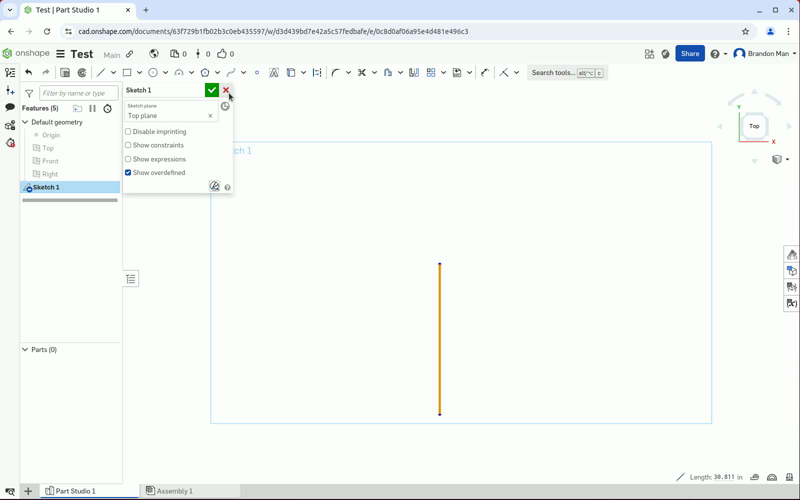
key(shift+h)
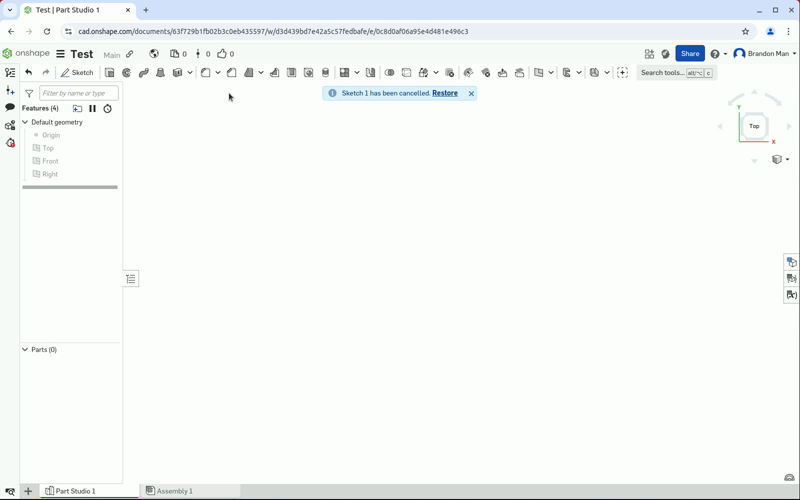
mouse_move(73, 352)
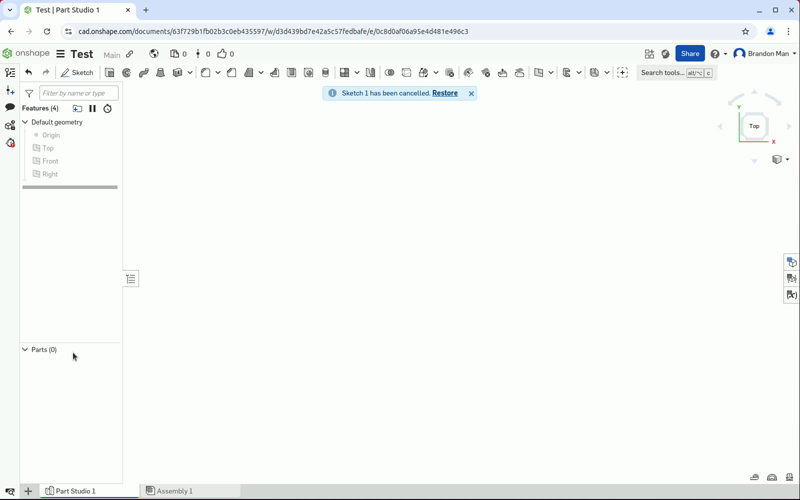
key(y)
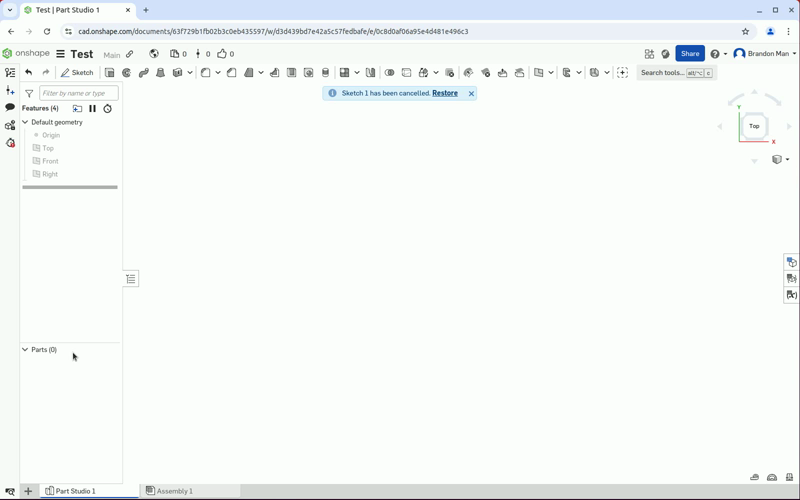
key(shift+p)
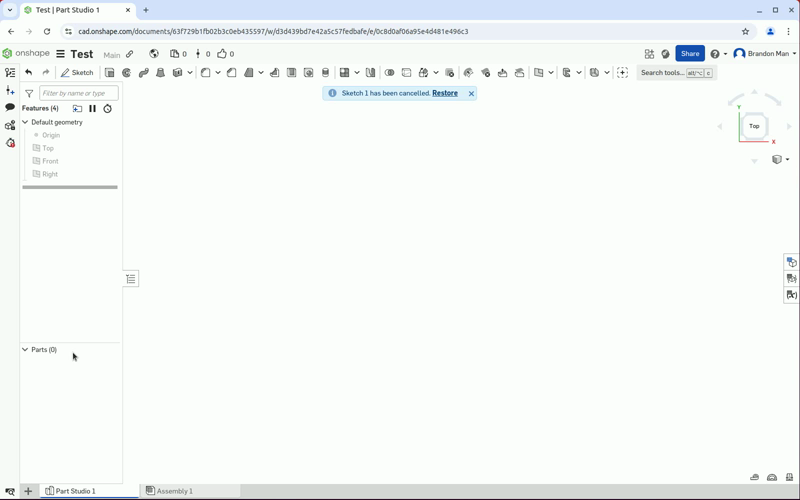
key(space)
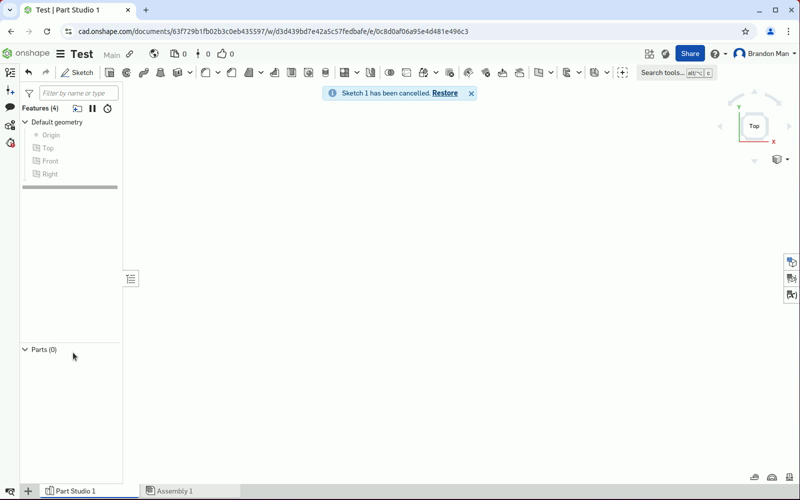
key_down(shift)
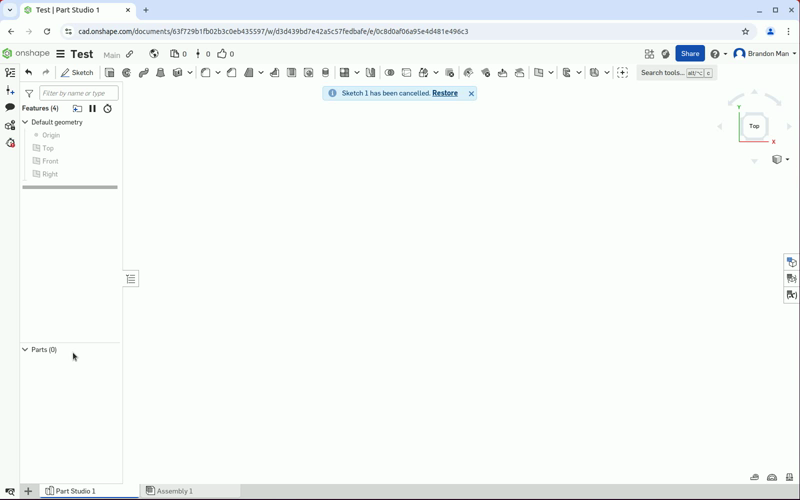
key(up)
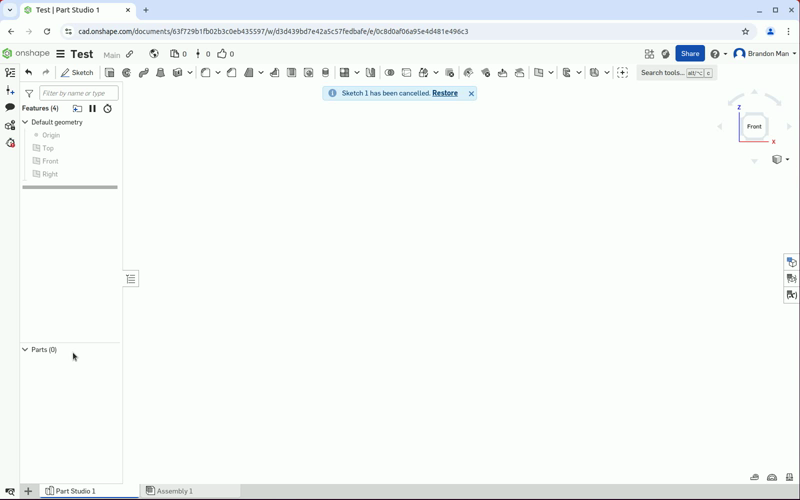
key_up(shift)
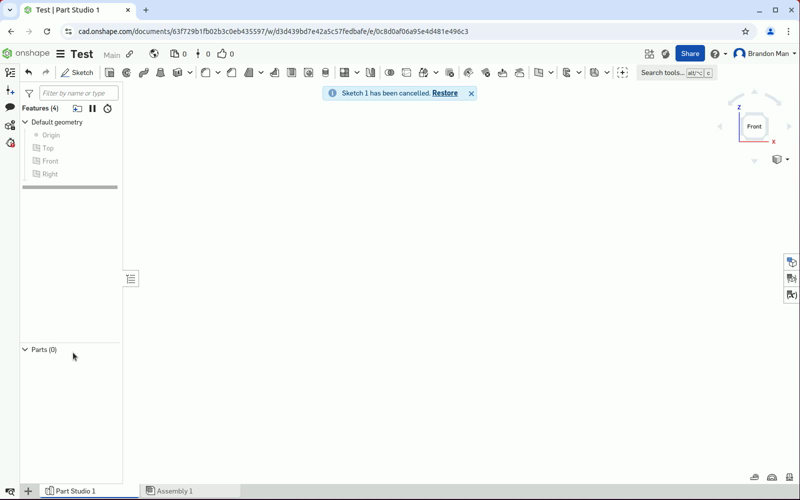
mouse_move(73, 352)
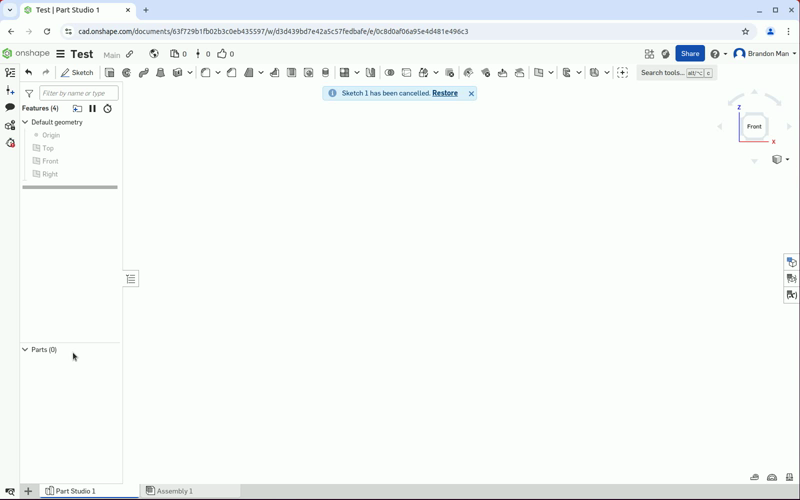
key(shift+y)
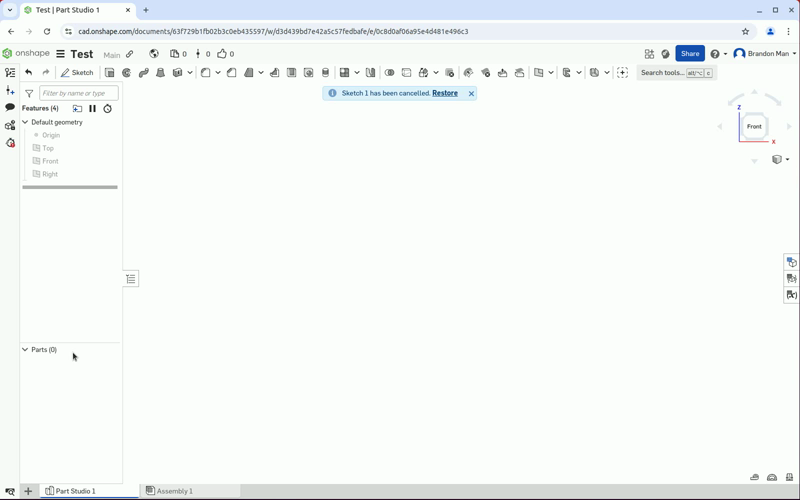
key(shift+s)
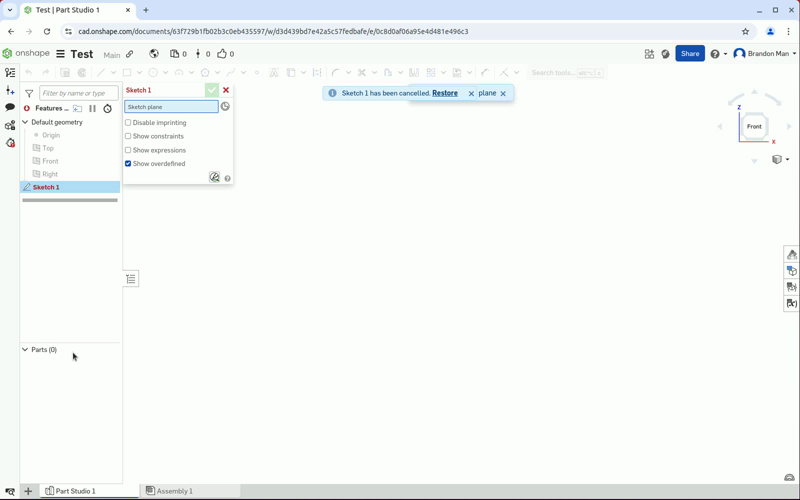
mouse_move(73, 163)
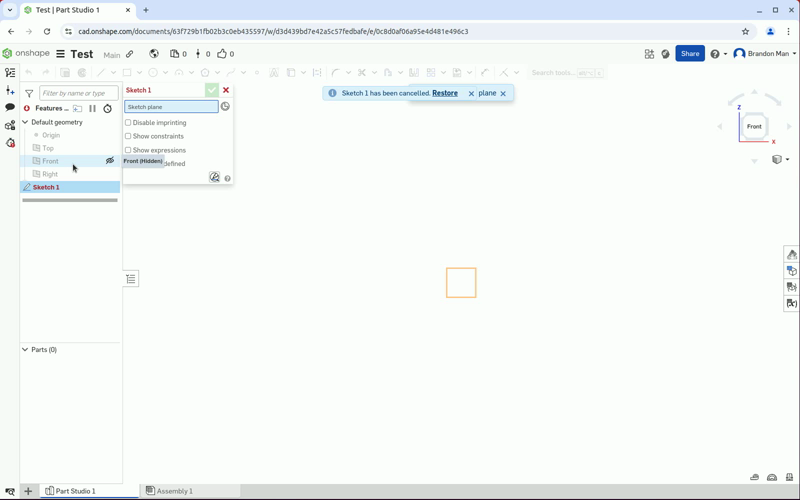
click(73, 163)
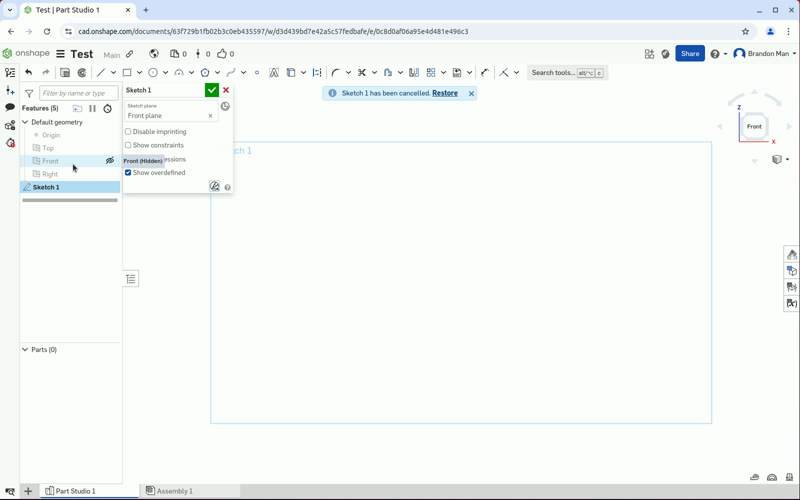
mouse_move(73, 352)
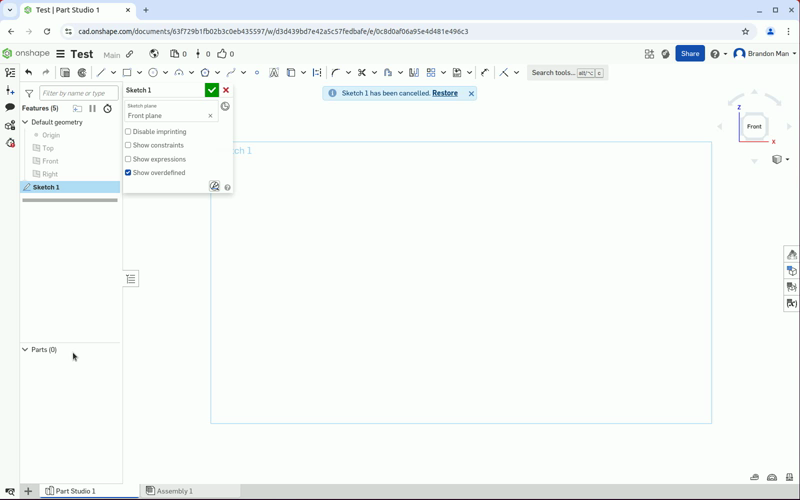
key(y)
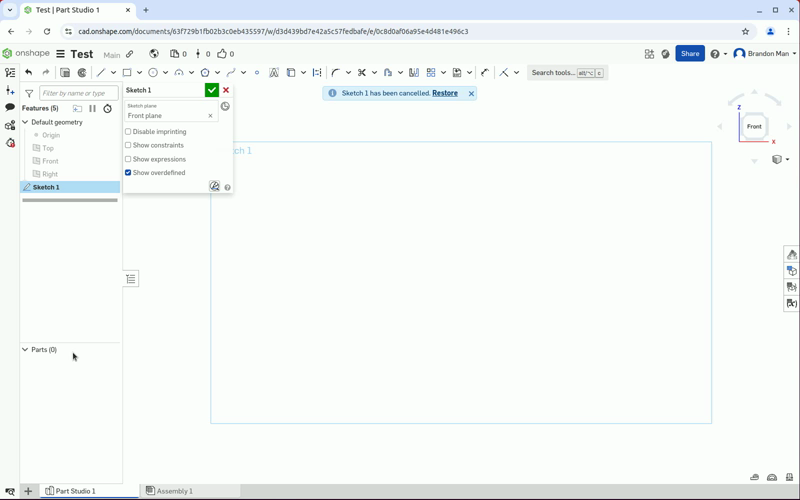
key(l)
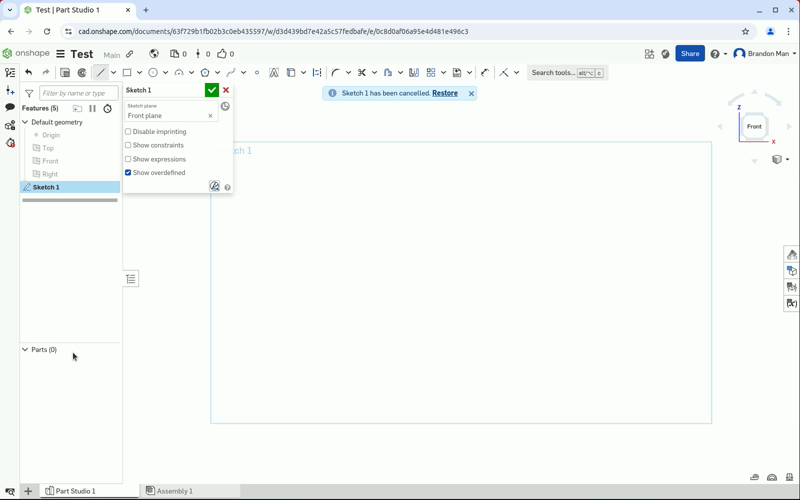
key_down(shift)
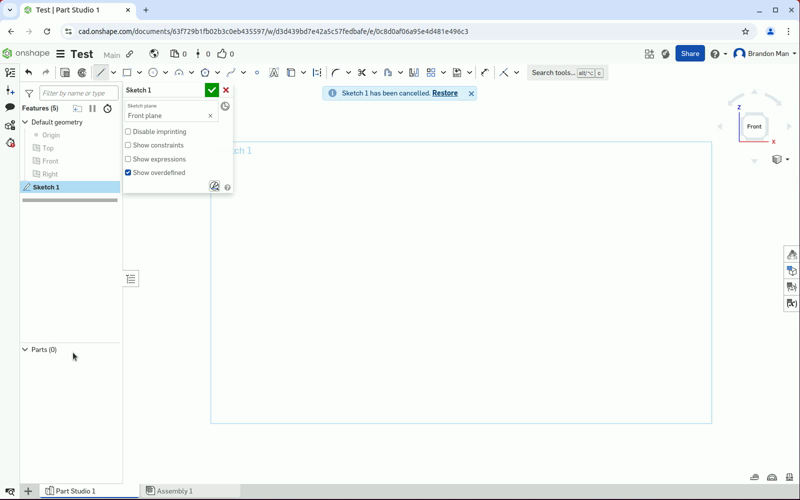
mouse_move(404, 339)
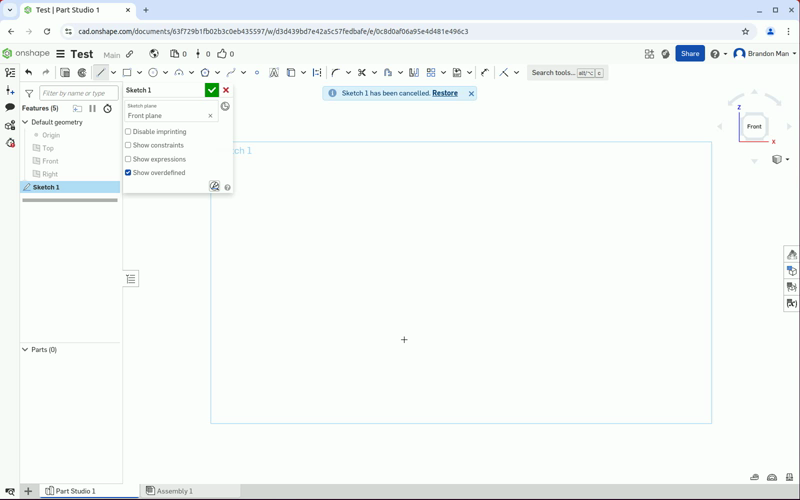
click(404, 339)
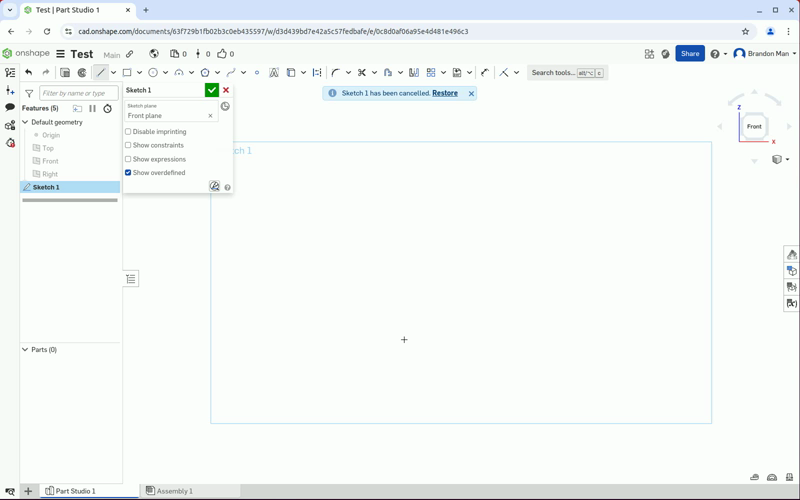
key_up(shift)
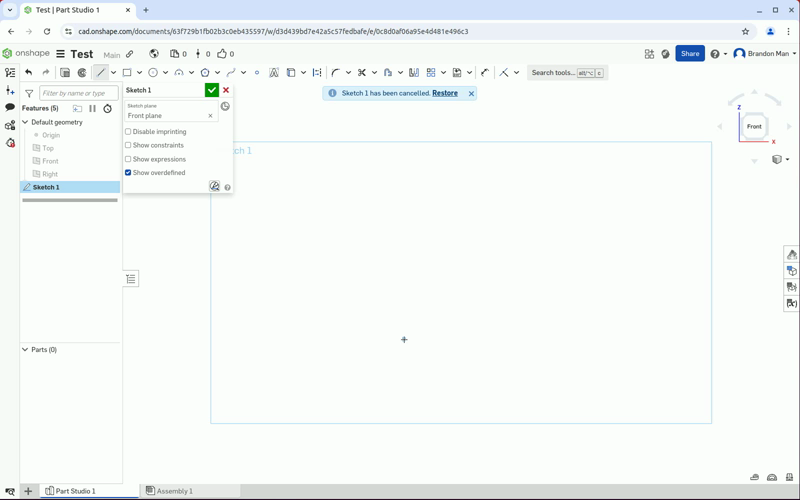
key_down(shift)
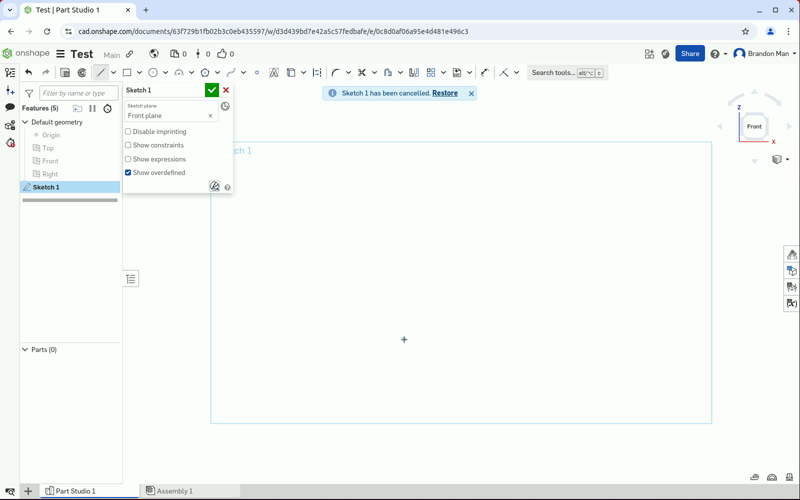
mouse_move(516, 339)
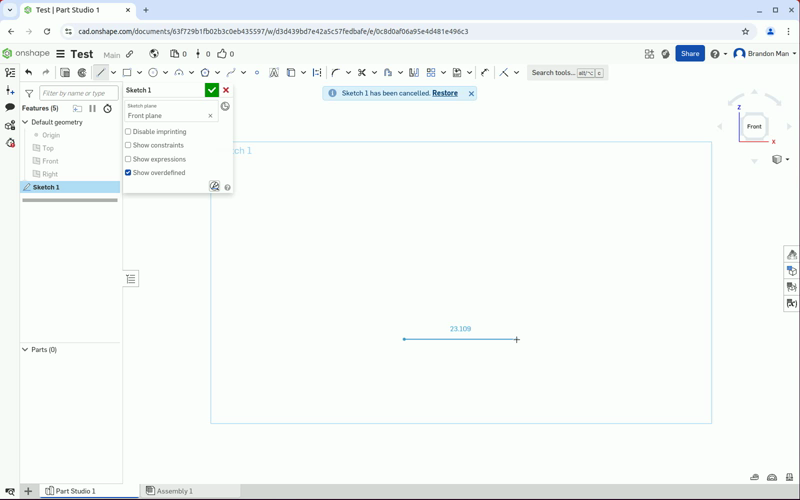
click(516, 339)
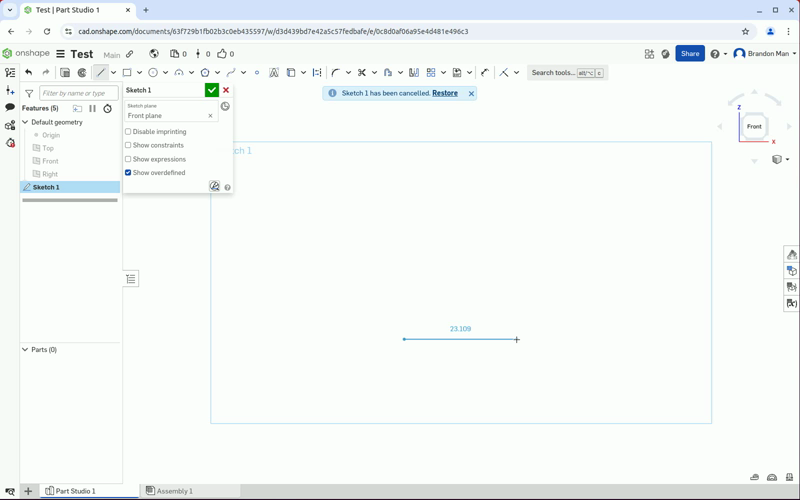
key_up(shift)
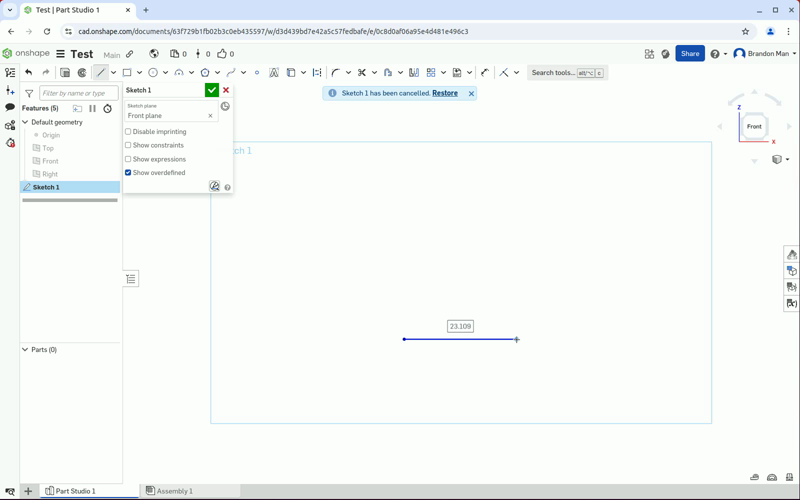
key_down(shift)
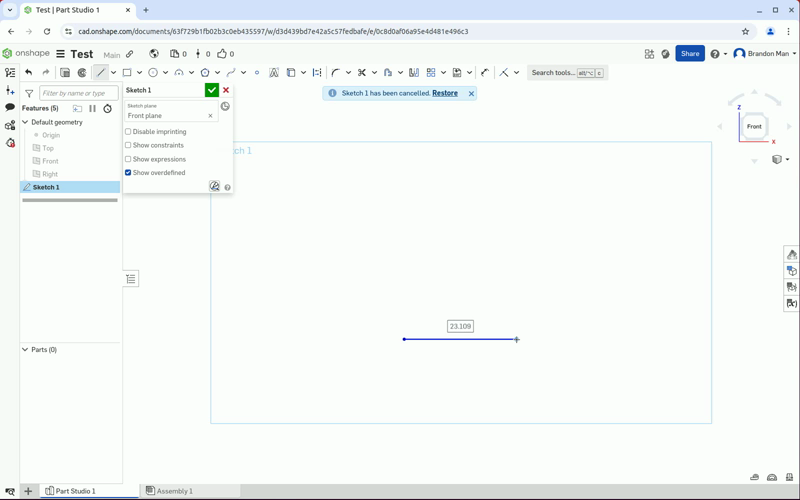
mouse_move(516, 226)
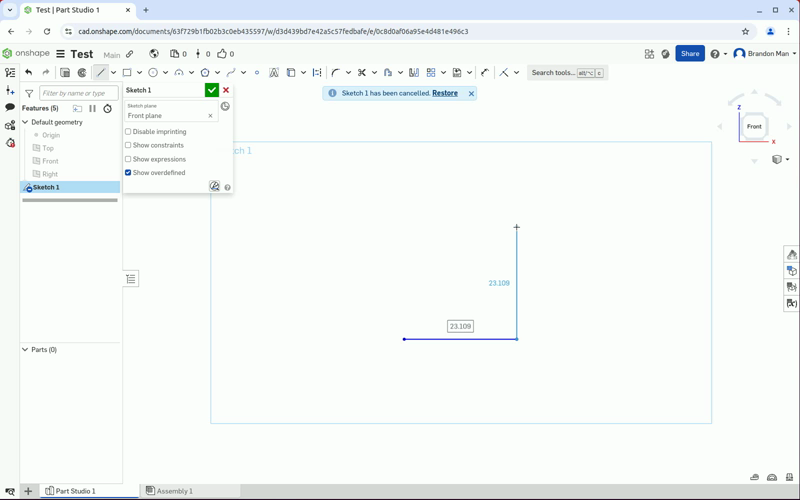
click(516, 226)
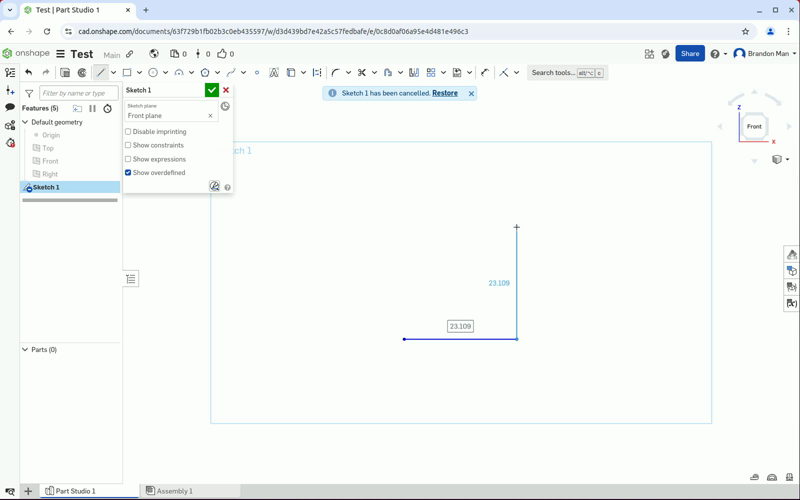
key_up(shift)
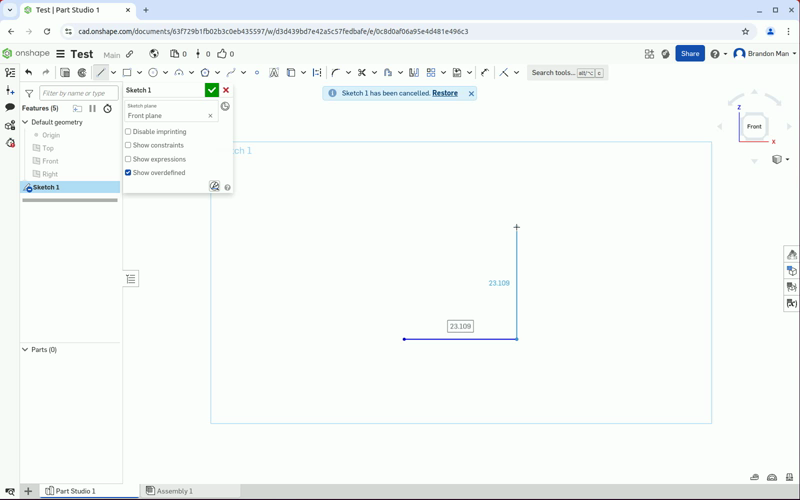
key_down(shift)
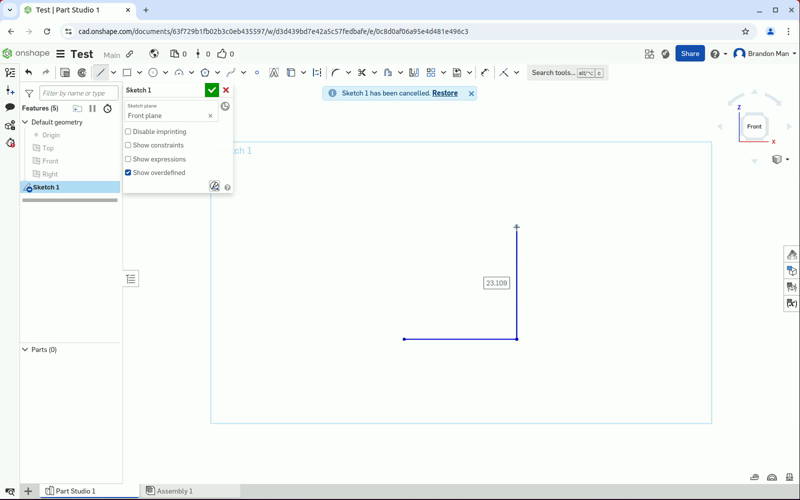
mouse_move(404, 226)
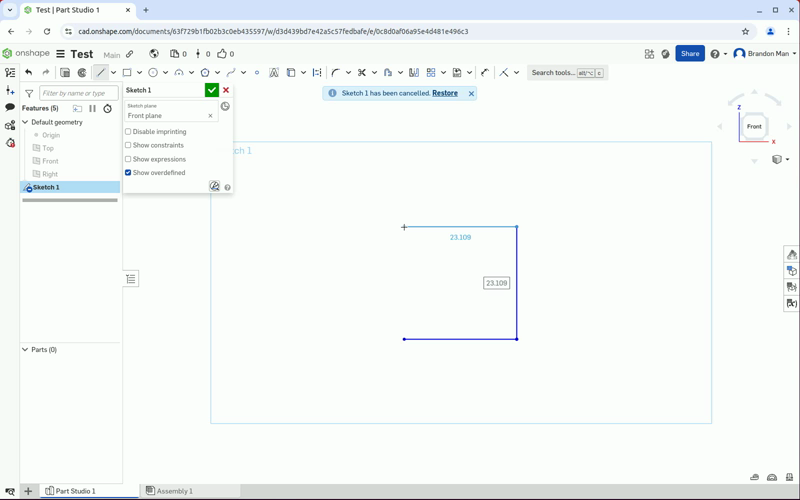
click(404, 226)
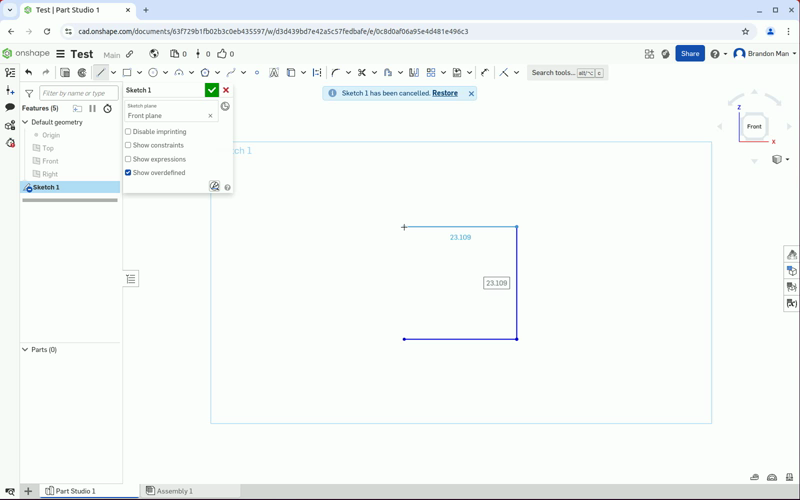
key_up(shift)
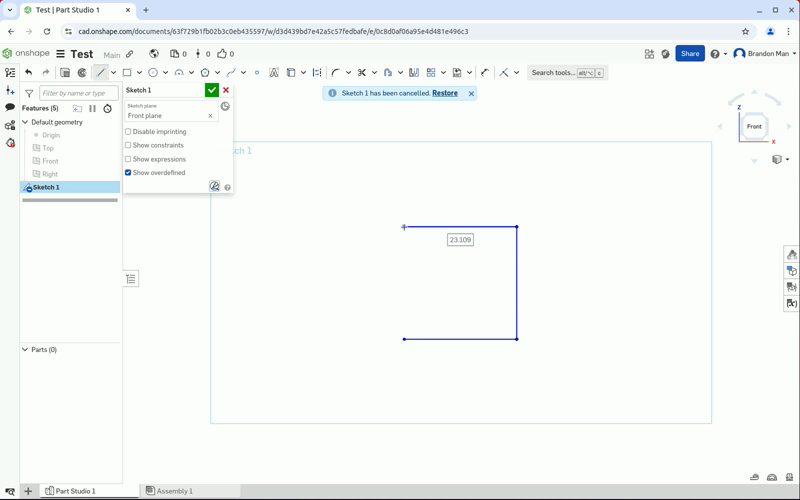
key_down(shift)
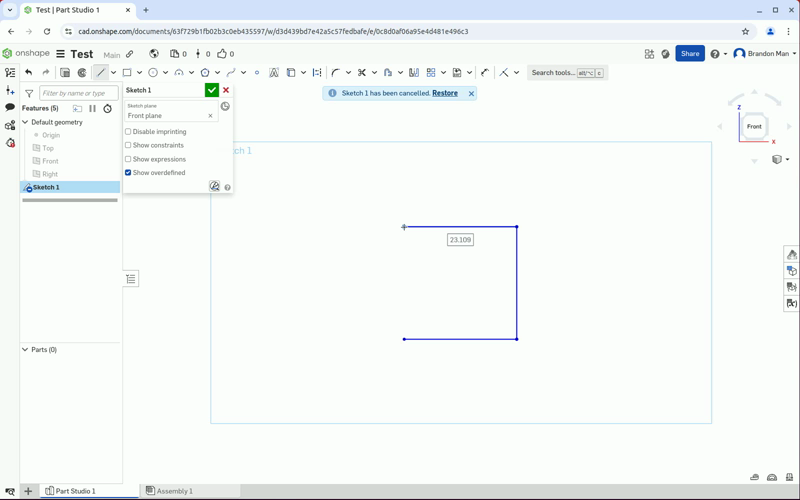
mouse_move(404, 339)
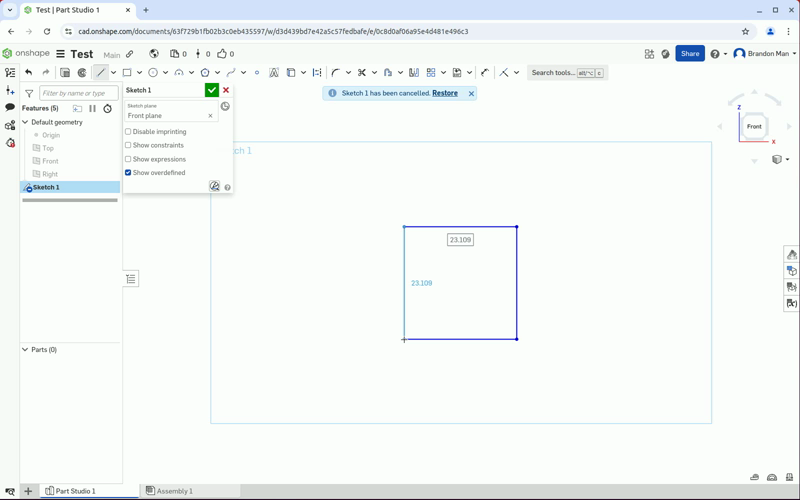
key_up(shift)
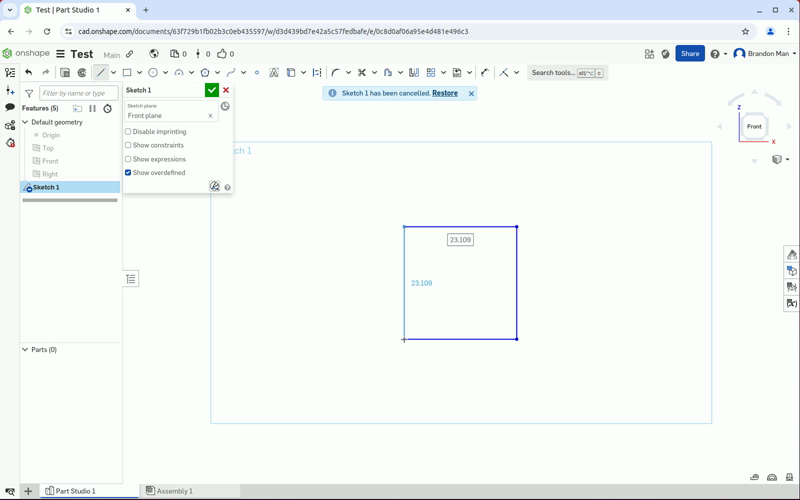
click(404, 339)
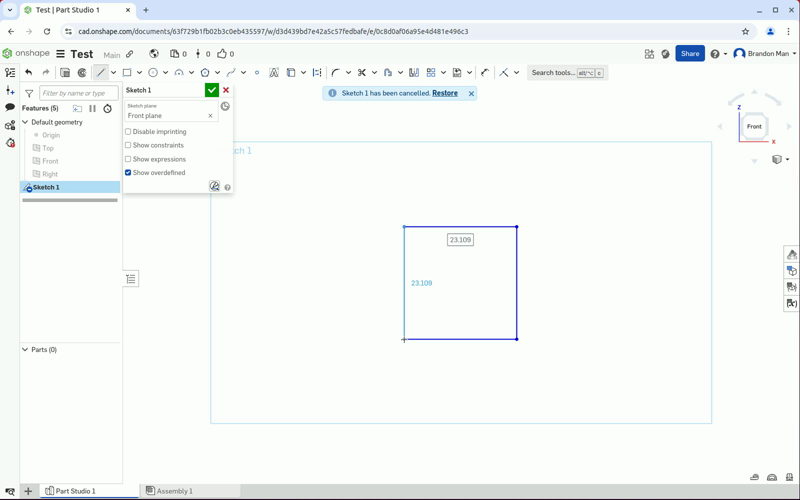
key(esc)
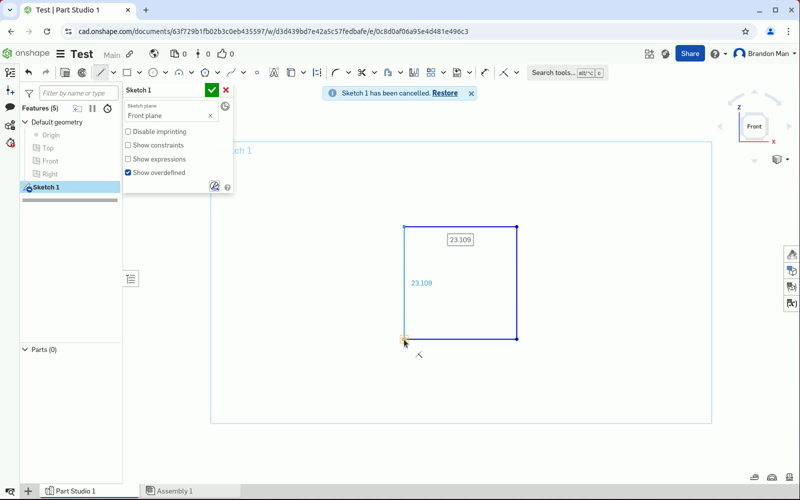
key(c)
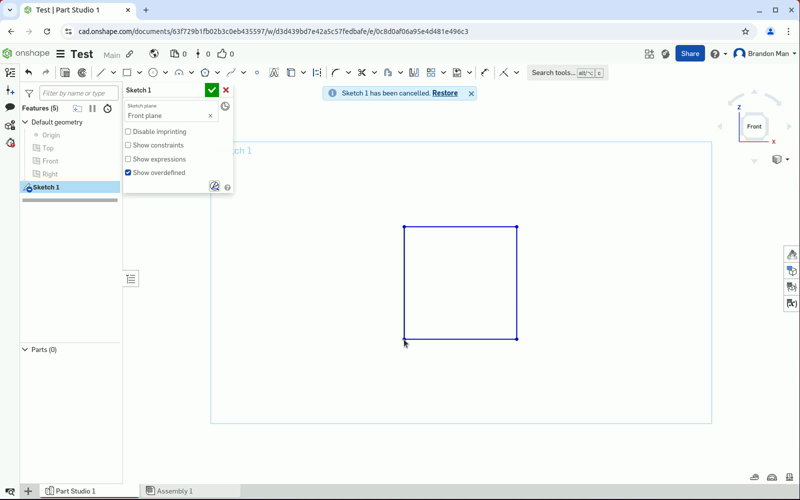
key_down(shift)
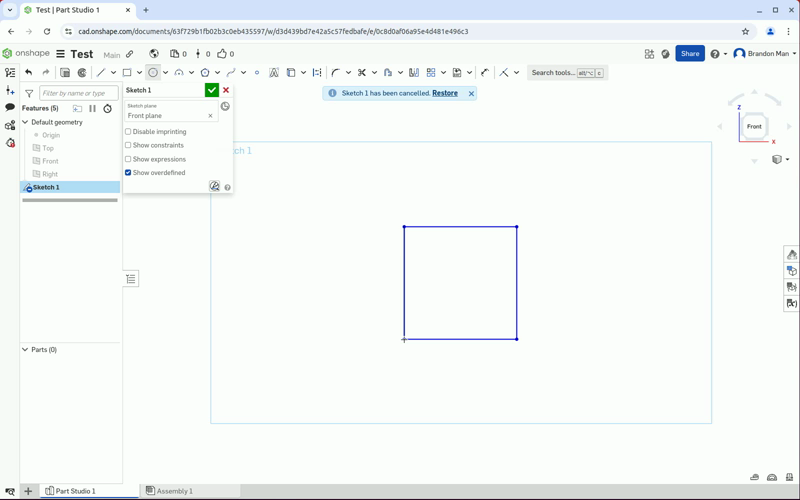
mouse_move(461, 282)
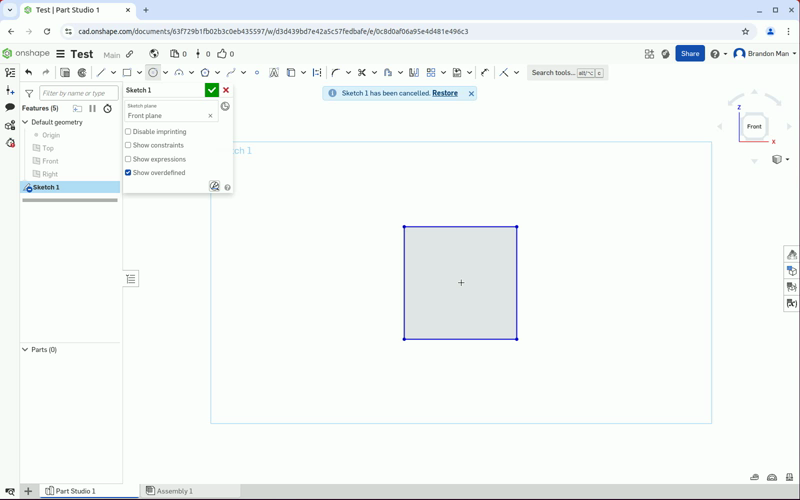
click(461, 282)
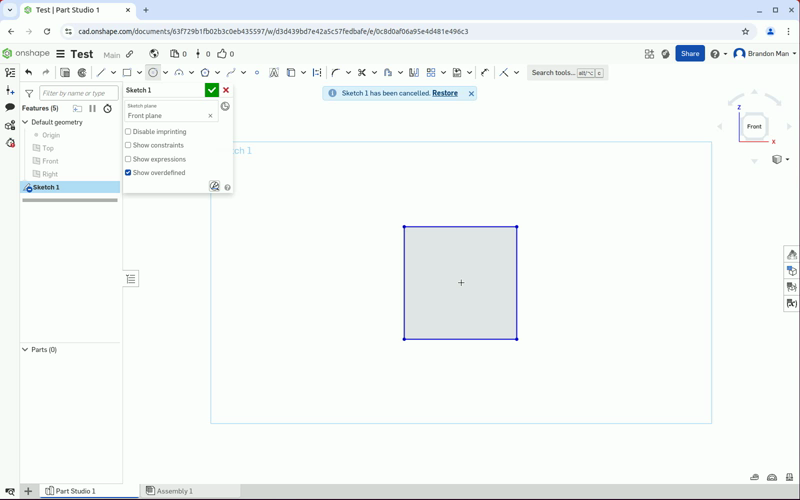
key_up(shift)
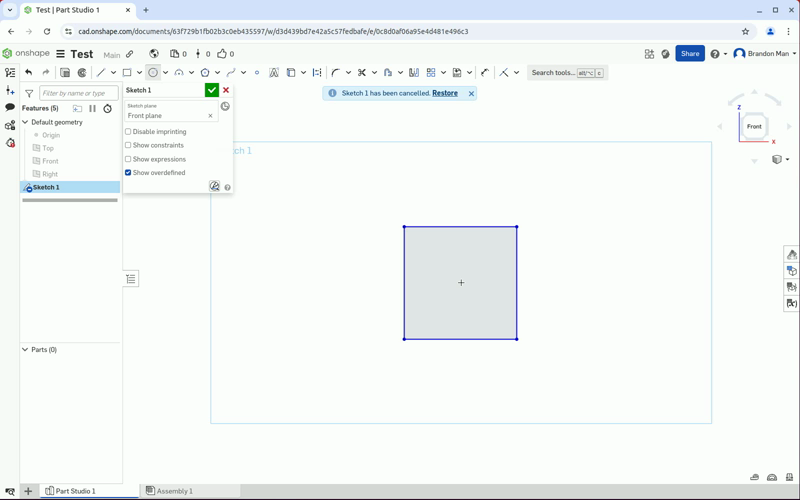
mouse_move(477, 282)
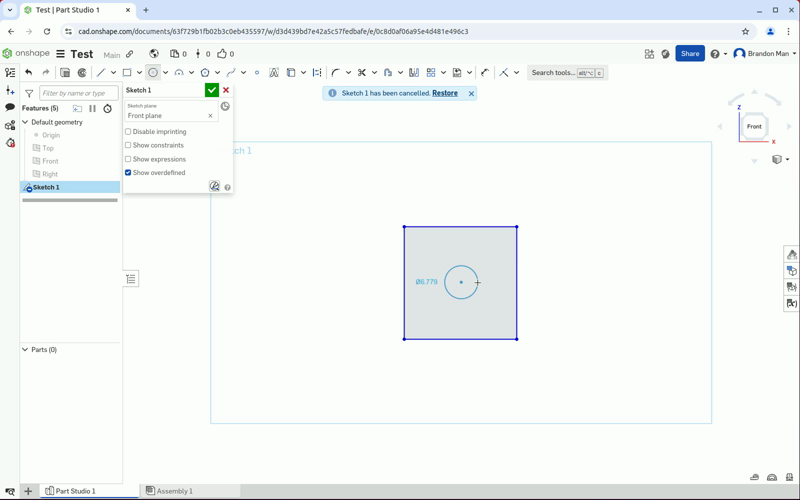
click(477, 282)
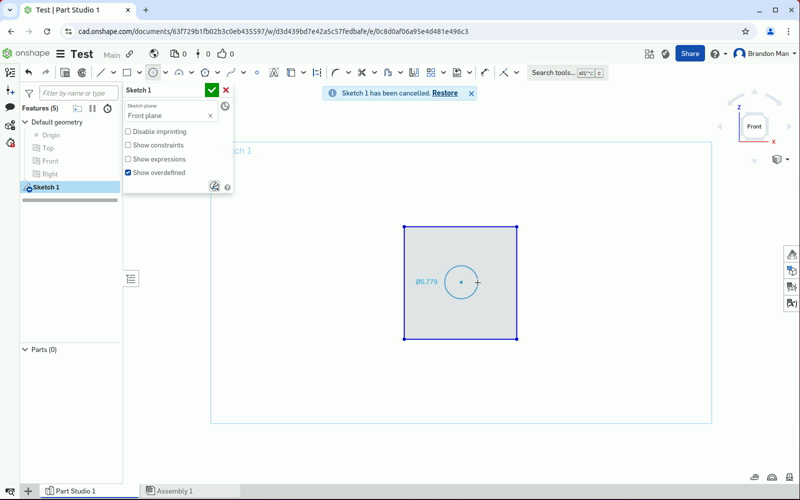
key(esc)
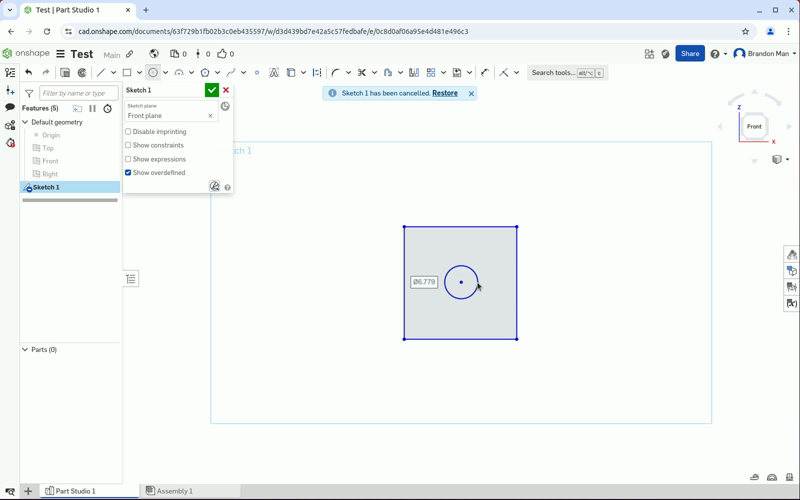
mouse_move(500, 252)
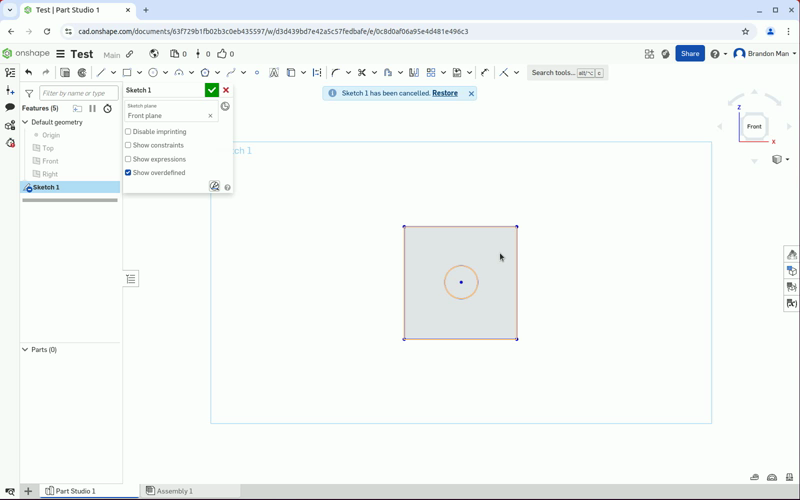
click(500, 252)
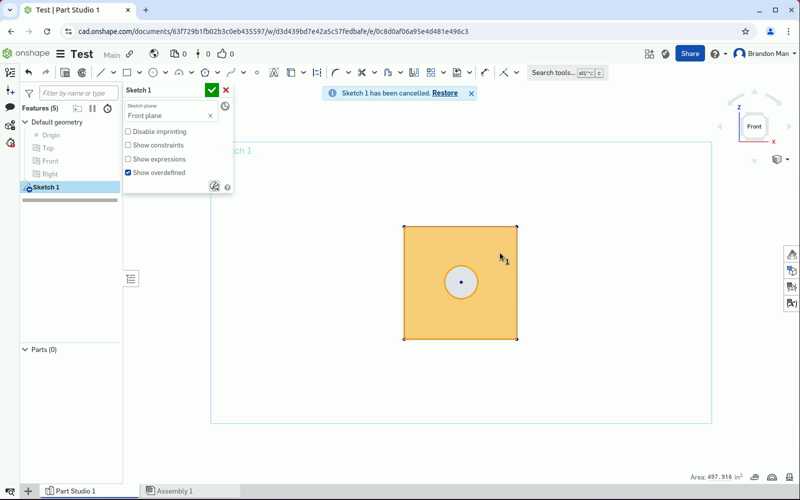
mouse_move(73, 352)
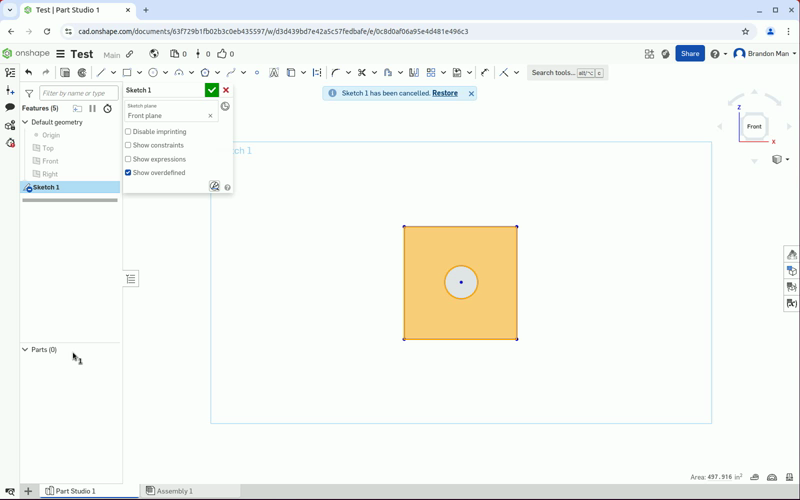
key(shift+y)
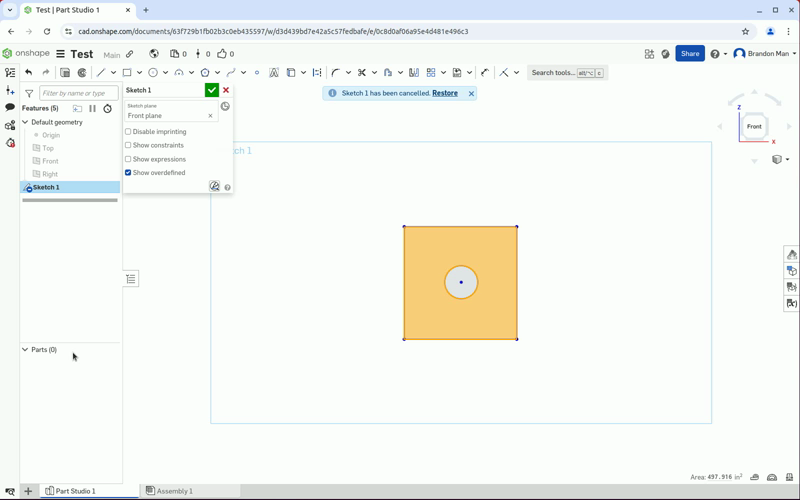
key(shift+e)
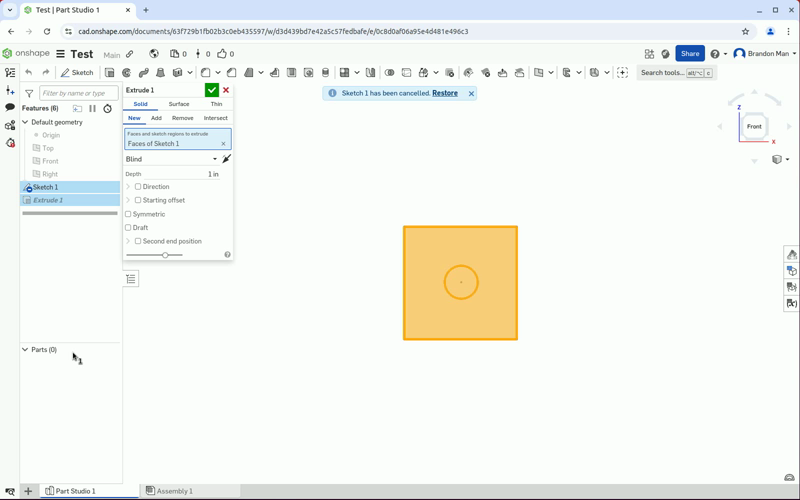
mouse_move(143, 106)
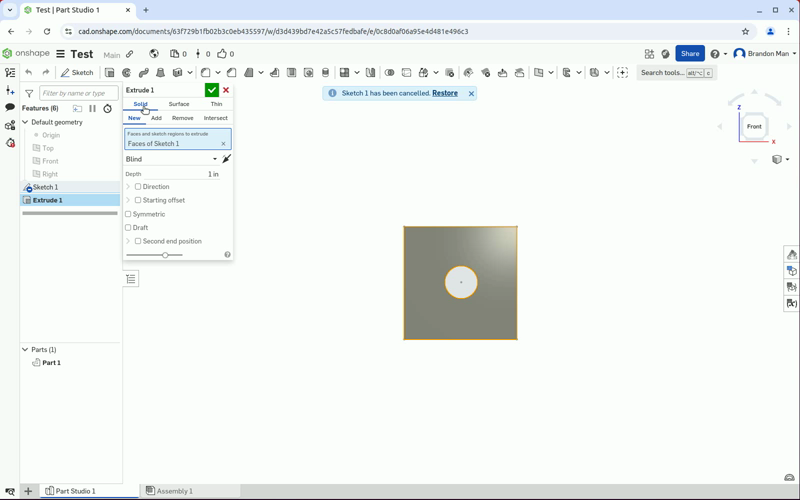
click(143, 106)
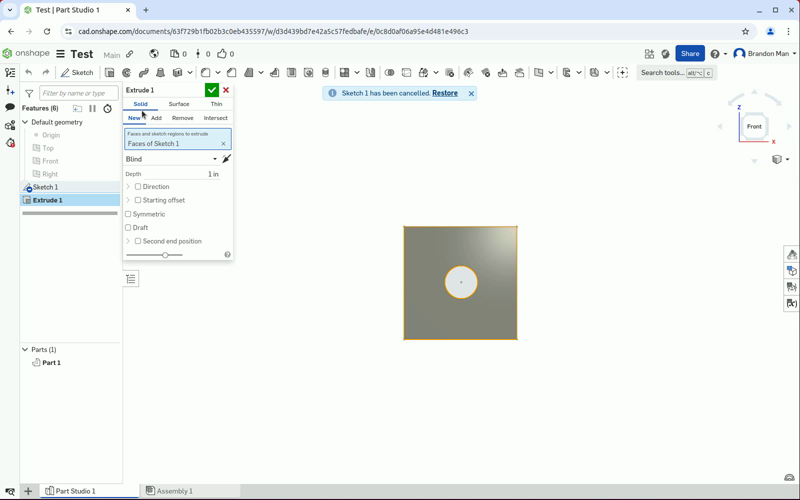
mouse_move(137, 120)
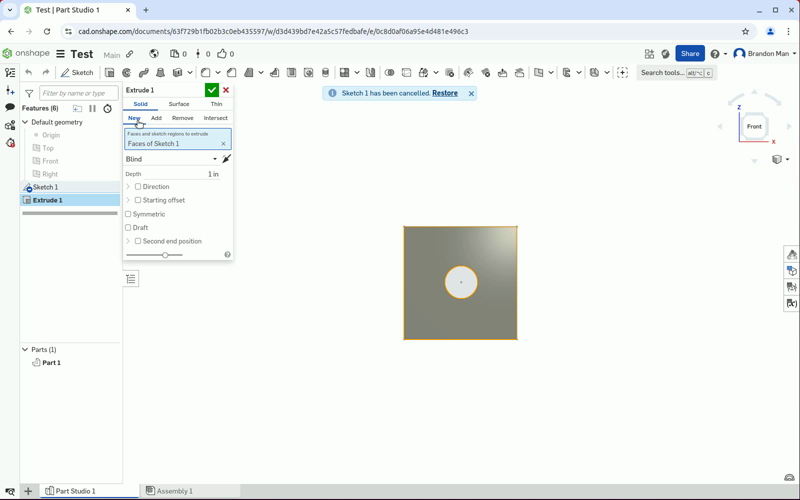
click(137, 120)
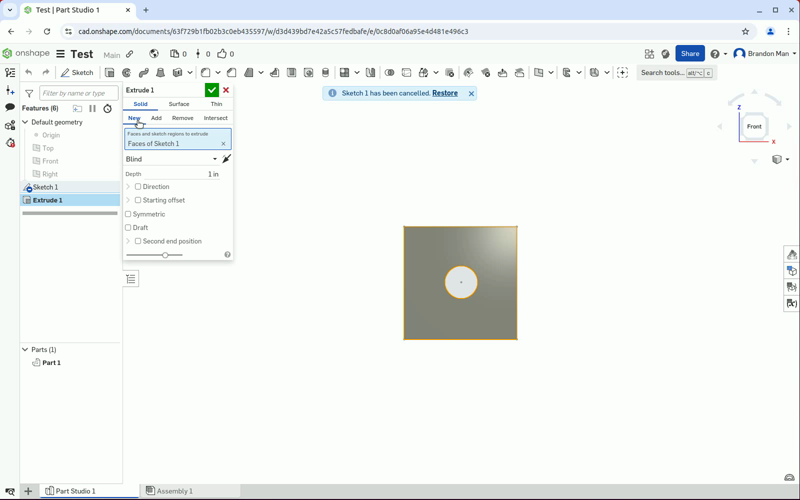
key(tab, 4)
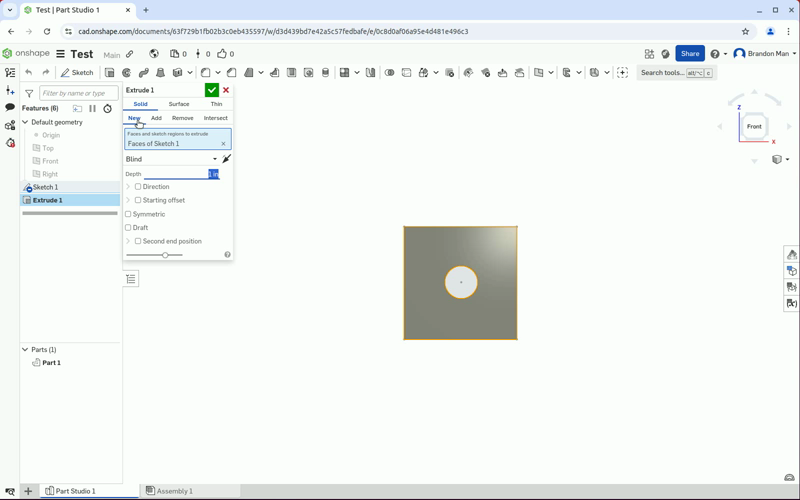
text(23.108)
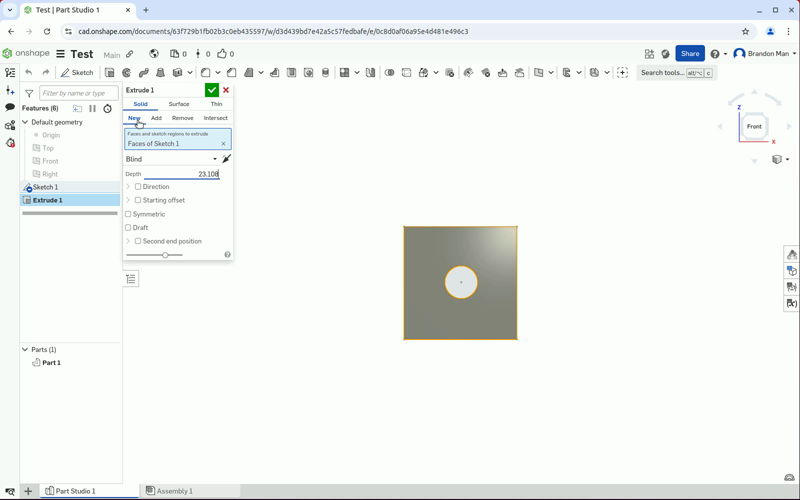
key(enter)
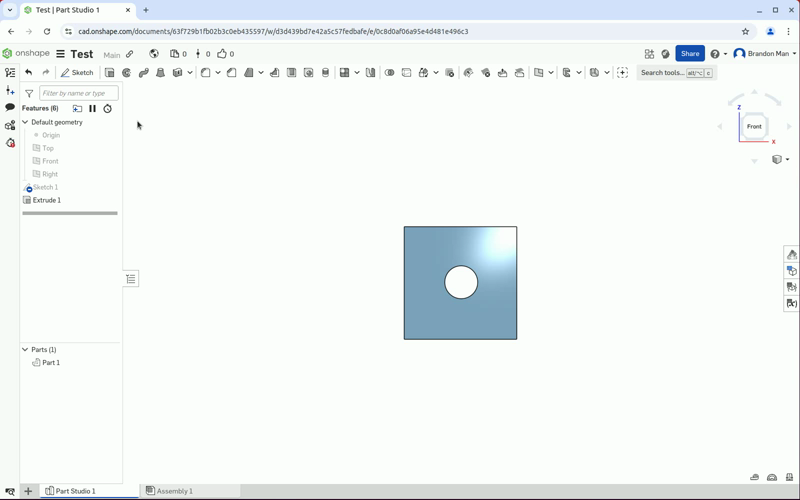
key(shift+h)
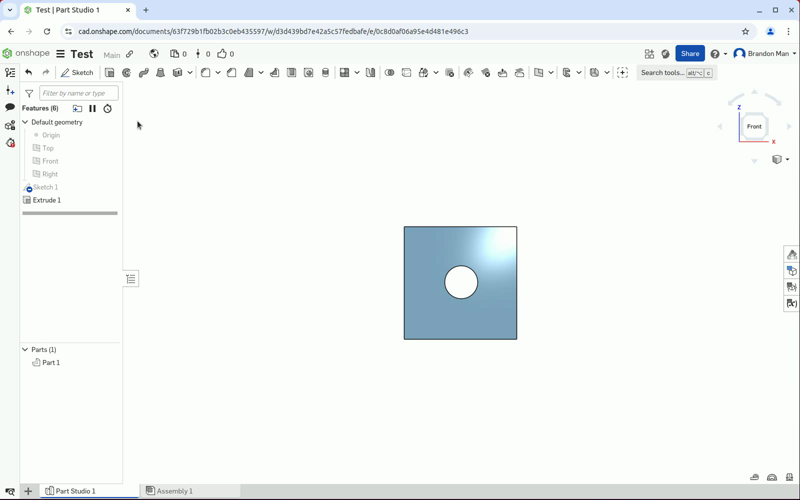
key(shift+h)
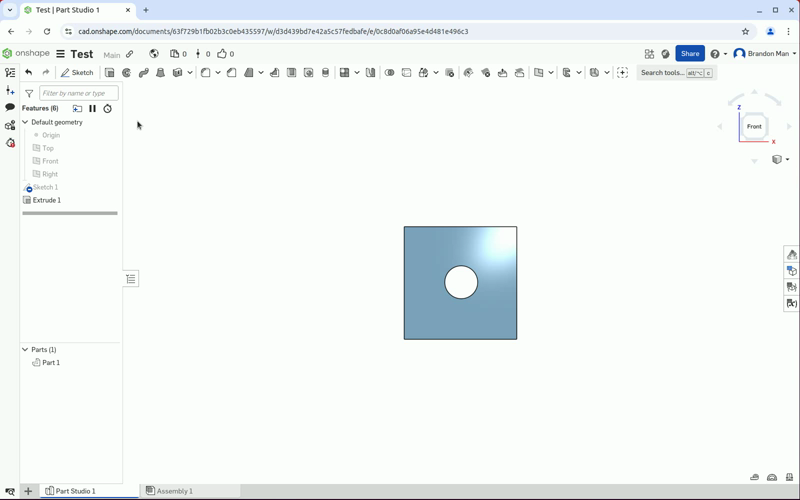
mouse_move(73, 189)
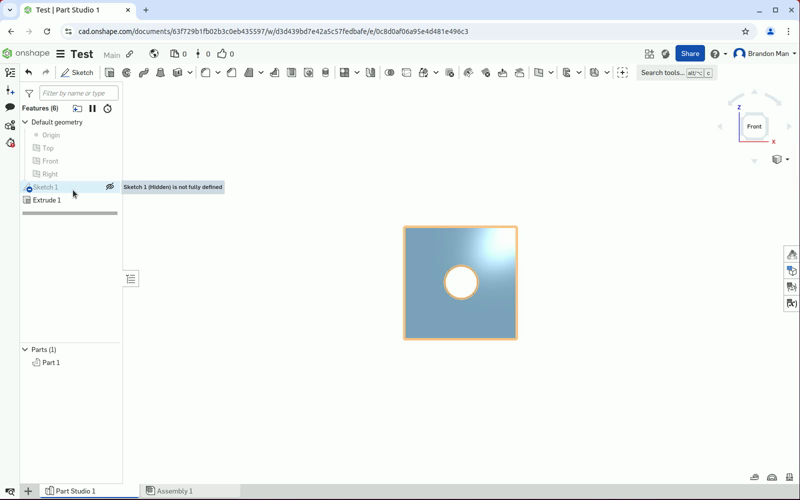
click(73, 189)
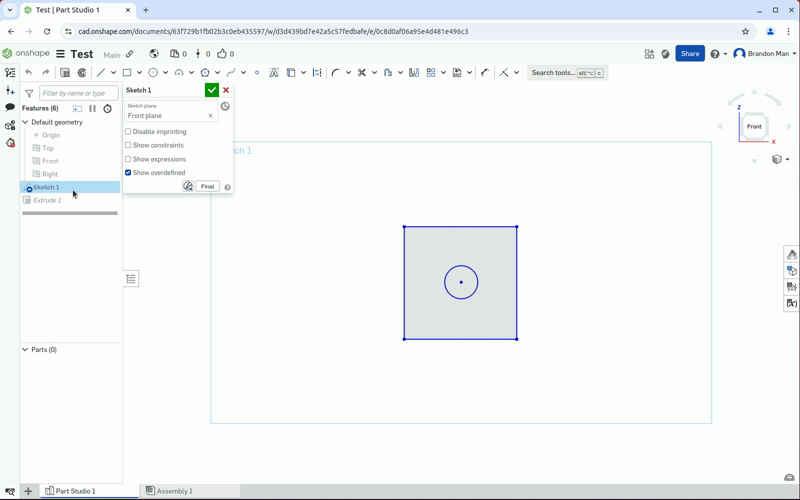
mouse_move(229, 92)
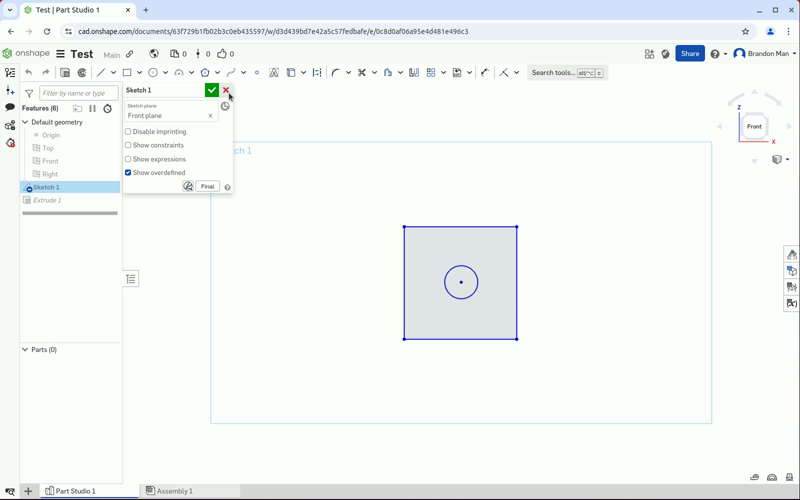
click(229, 92)
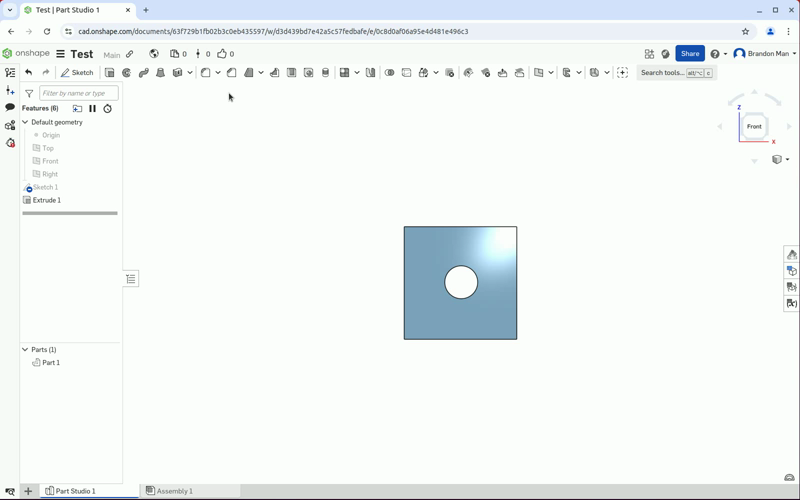
mouse_move(73, 352)
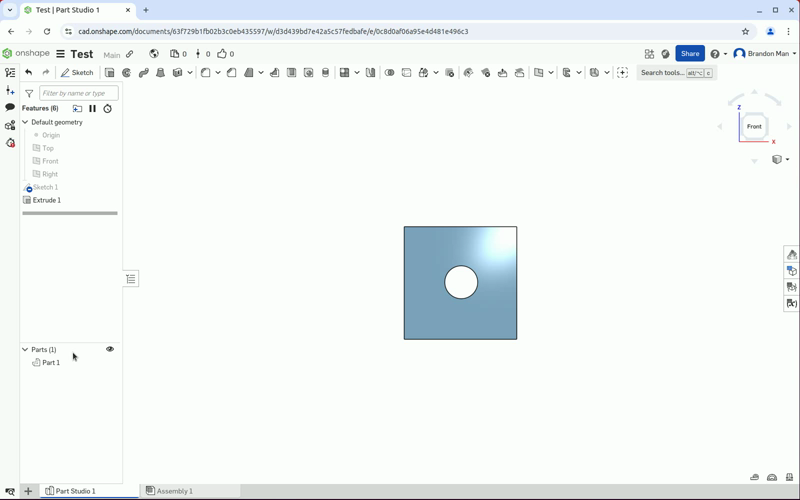
key(y)
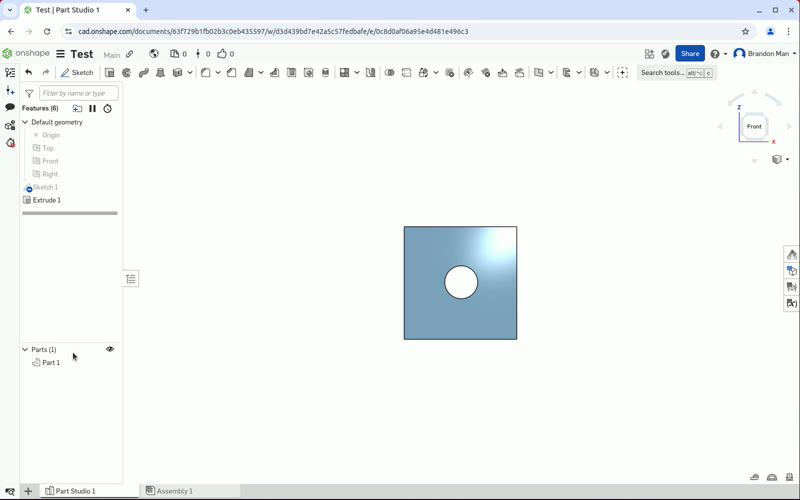
key(shift+p)
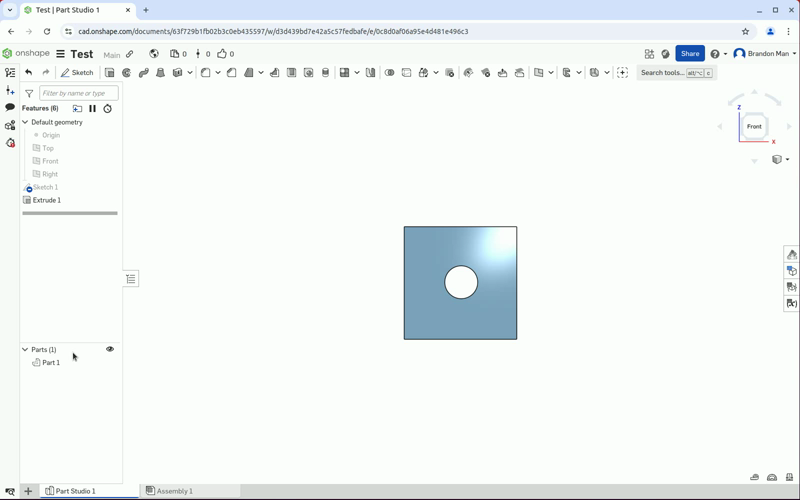
key(space)
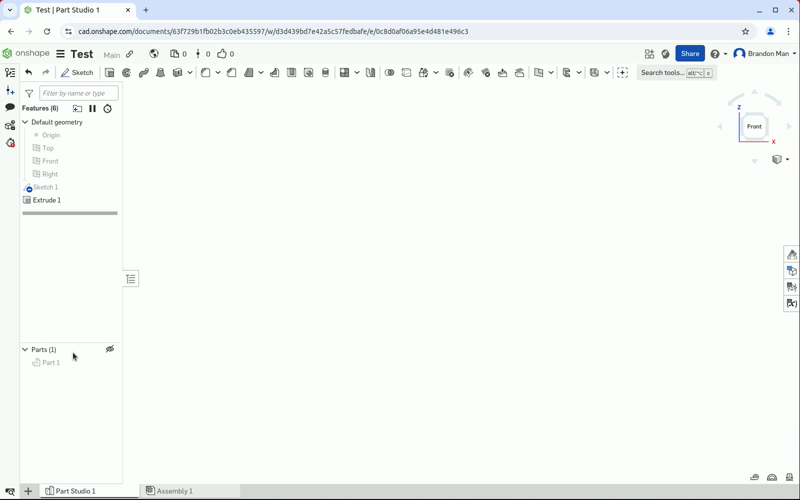
key_down(shift)
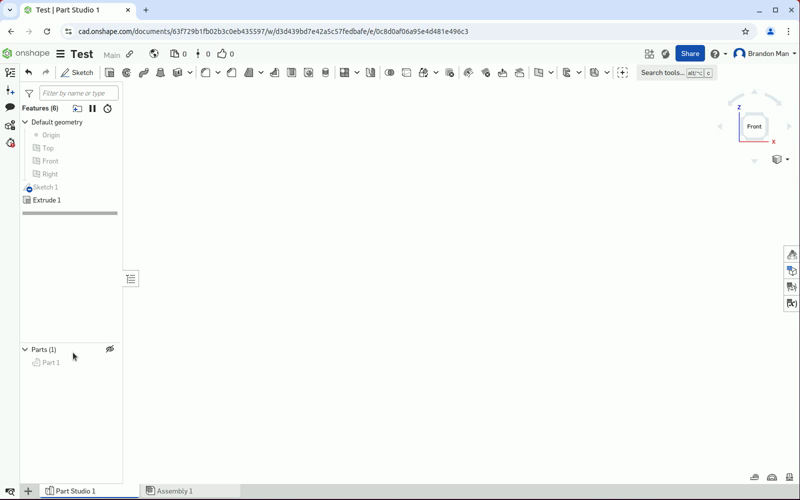
key(down)
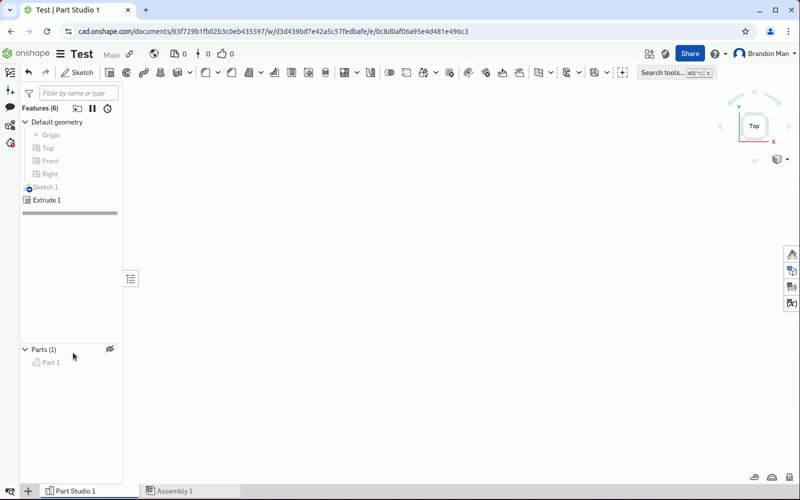
key_up(shift)
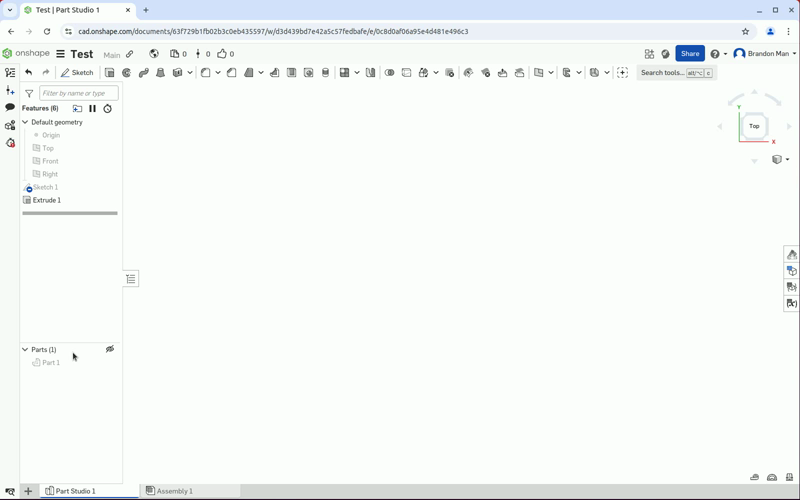
mouse_move(73, 352)
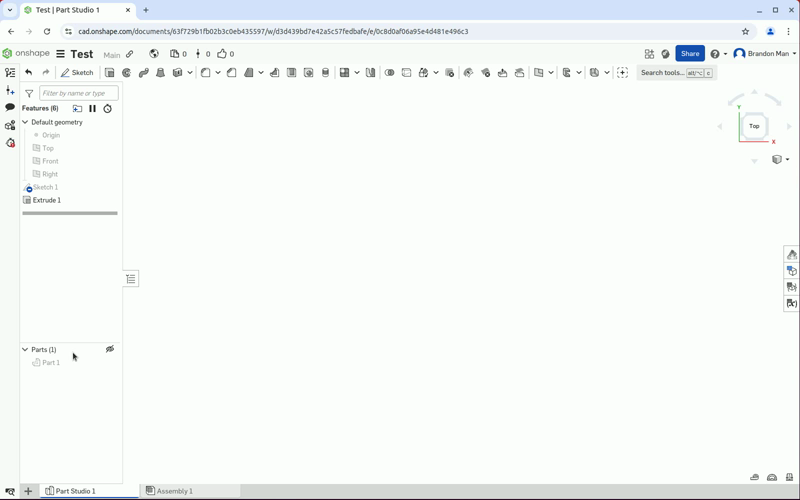
key(shift+y)
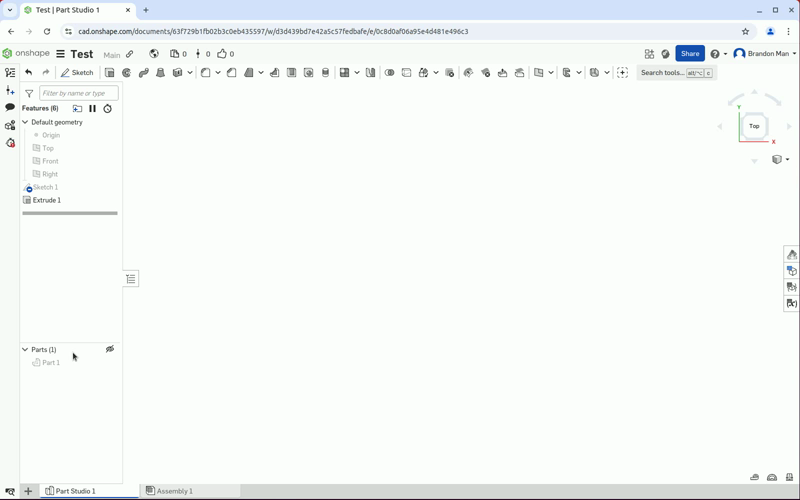
key(shift+s)
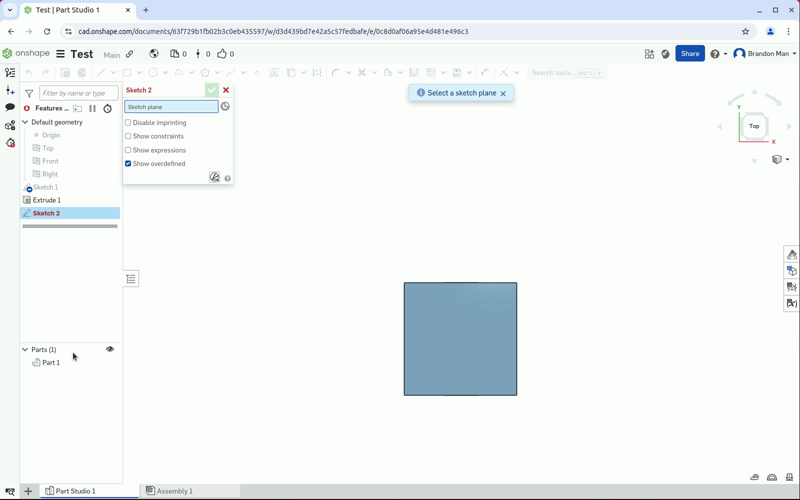
mouse_move(73, 150)
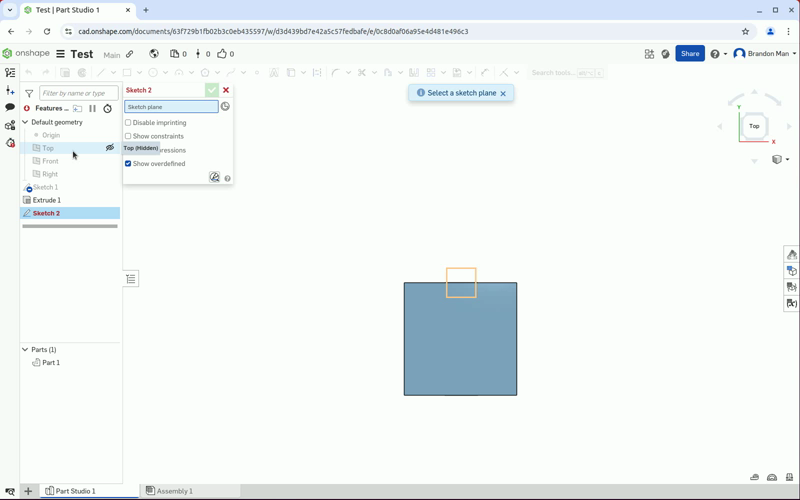
click(73, 150)
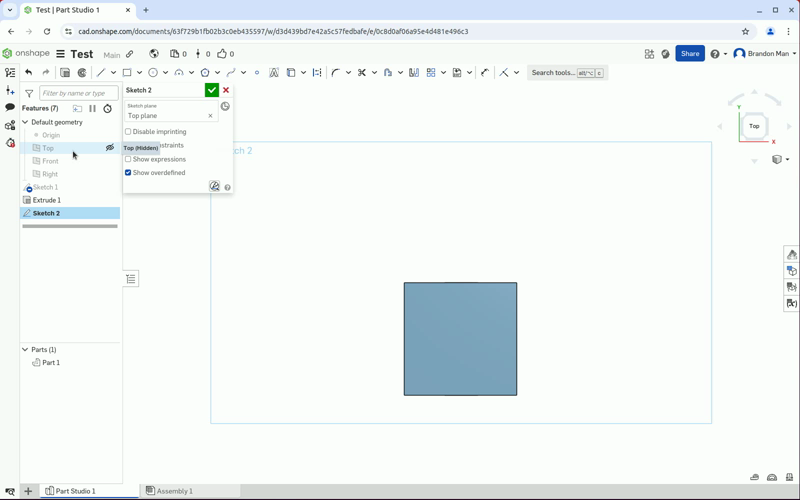
mouse_move(73, 352)
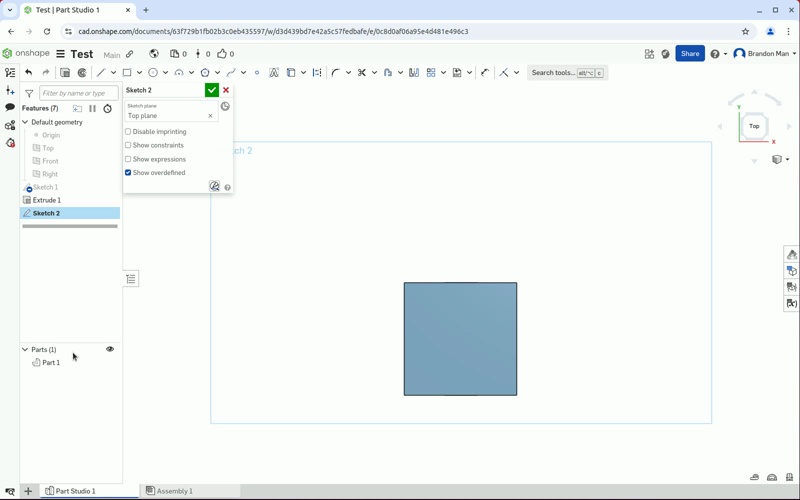
key(y)
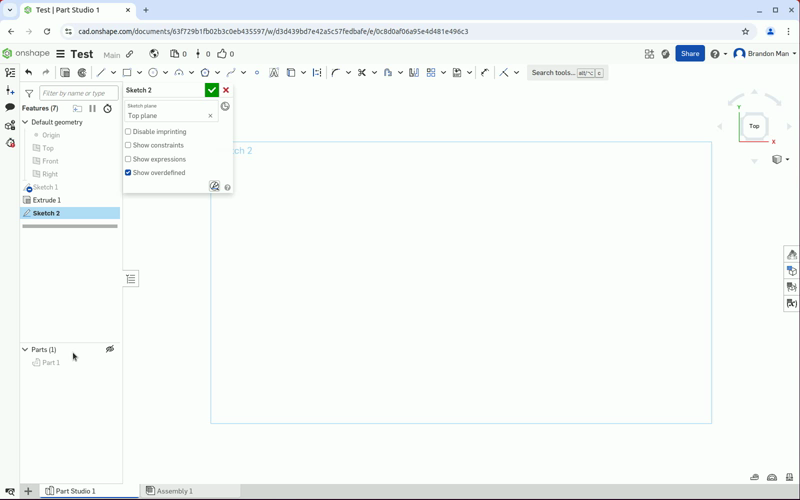
key(c)
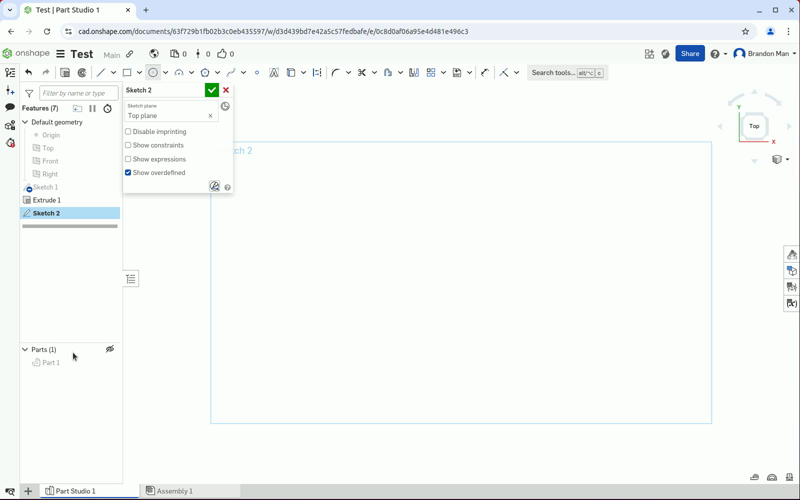
key_down(shift)
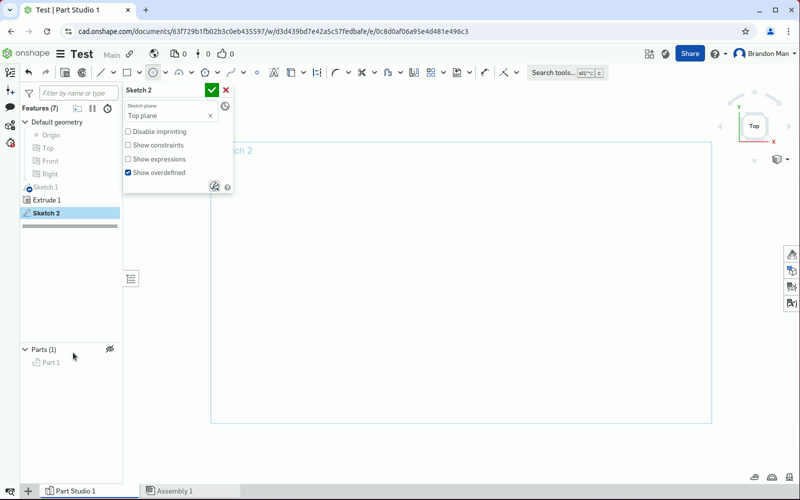
mouse_move(461, 339)
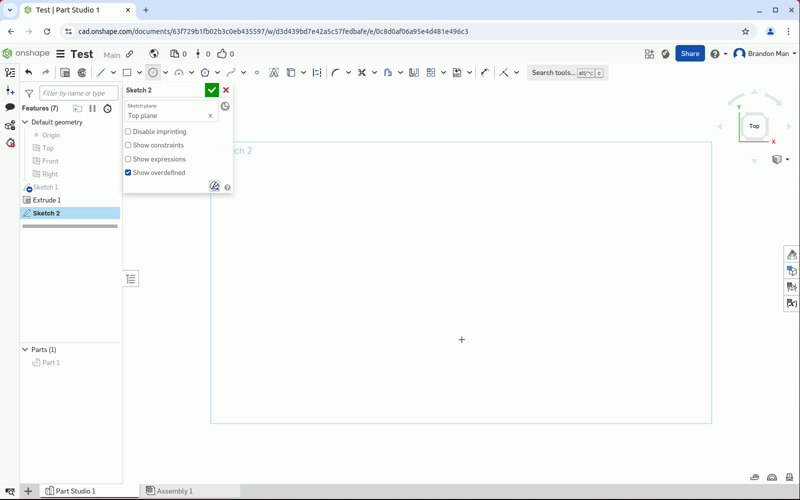
click(461, 339)
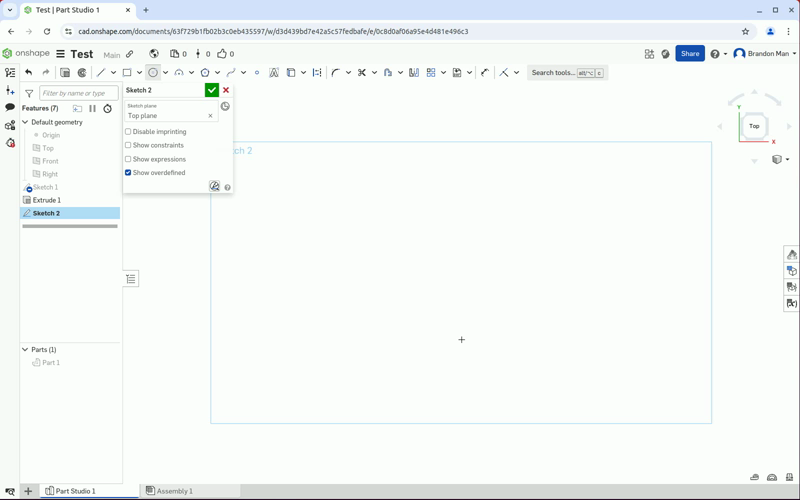
key_up(shift)
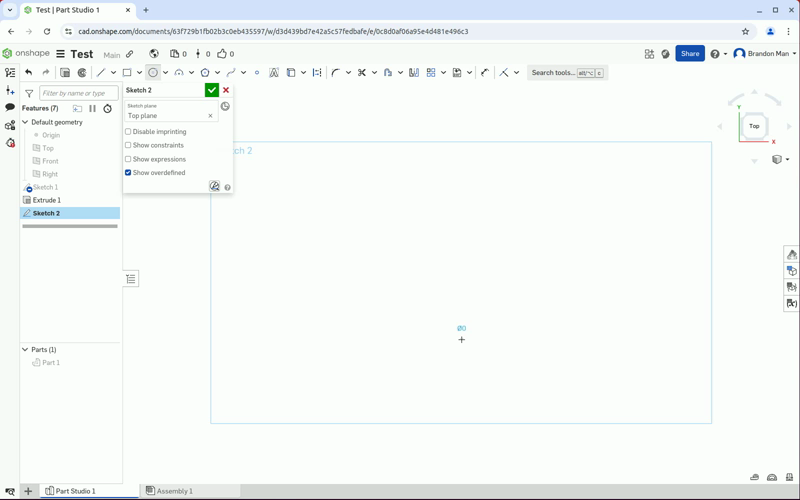
mouse_move(479, 339)
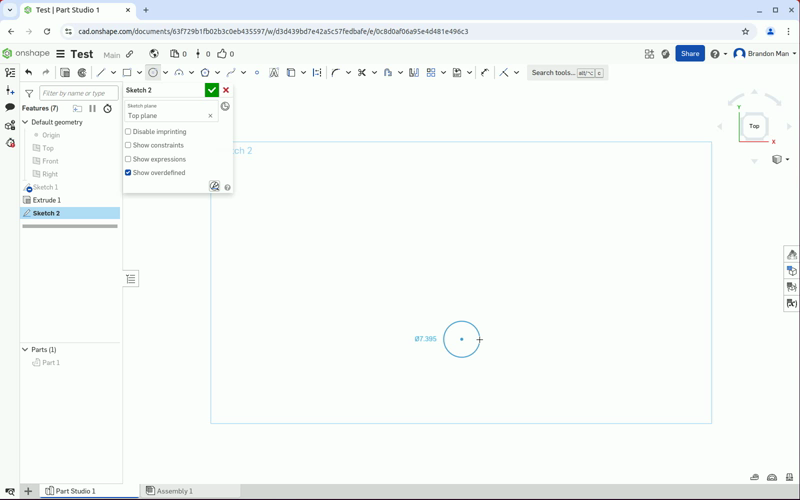
click(479, 339)
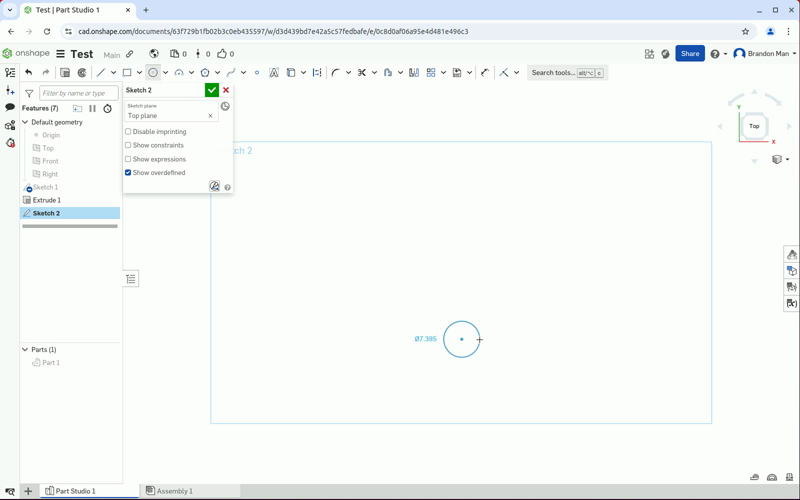
key(esc)
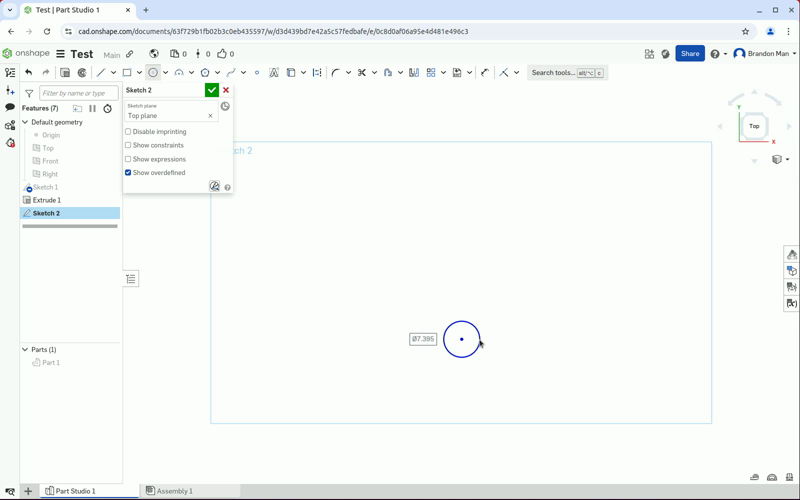
mouse_move(449, 348)
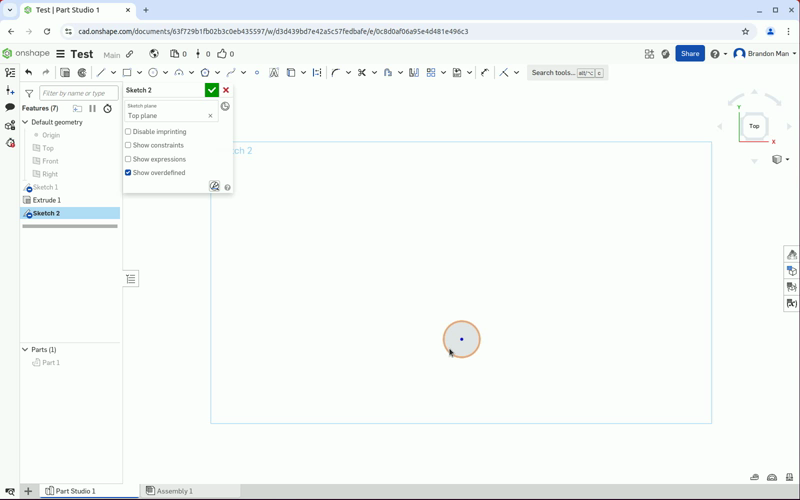
scroll(6)
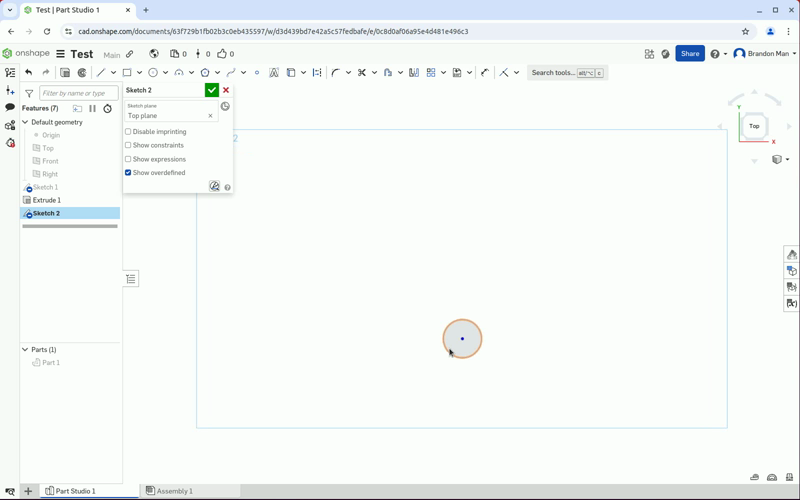
scroll(6)
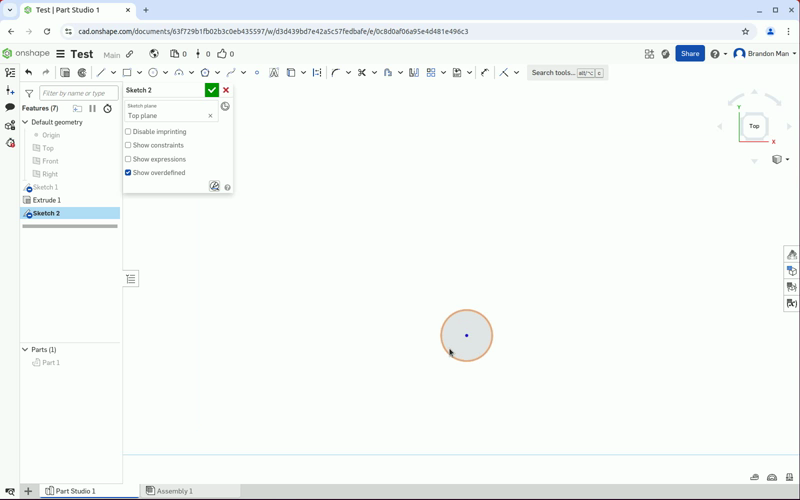
scroll(6)
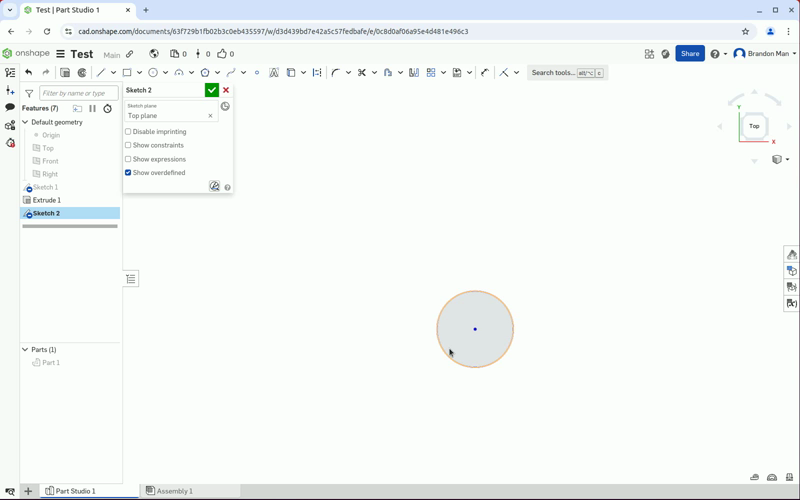
scroll(6)
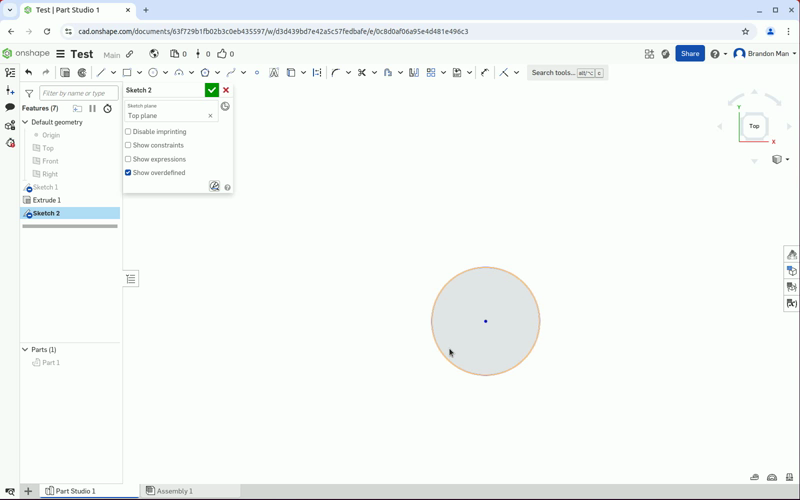
scroll(6)
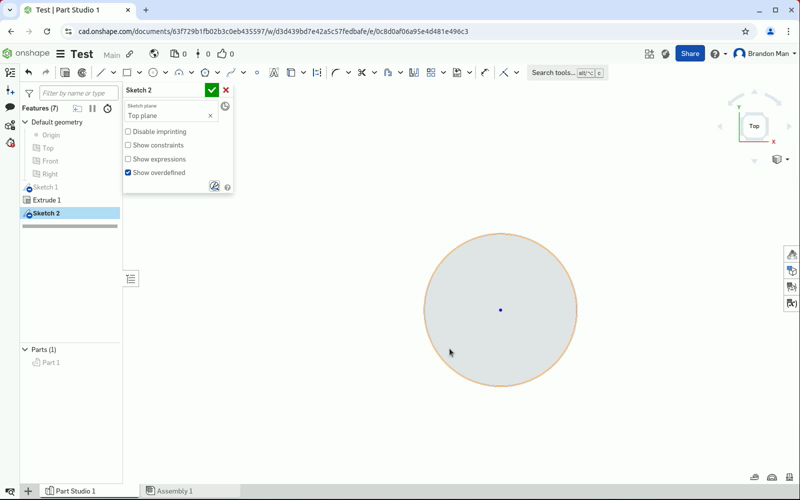
scroll(6)
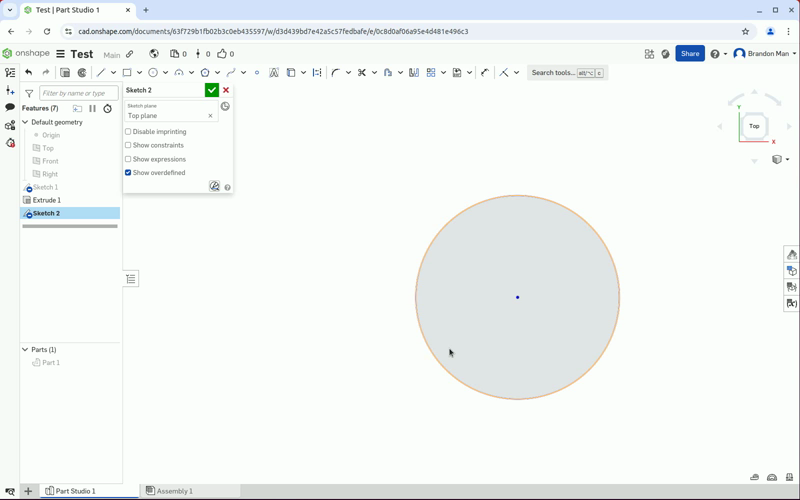
scroll(6)
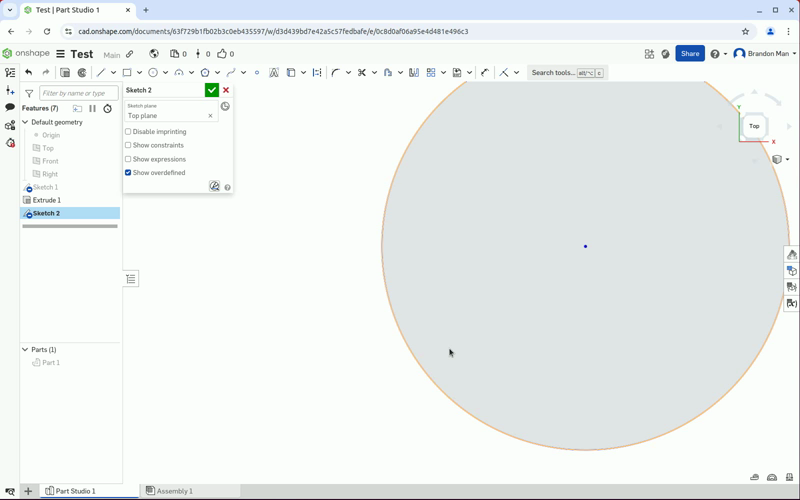
click(449, 348)
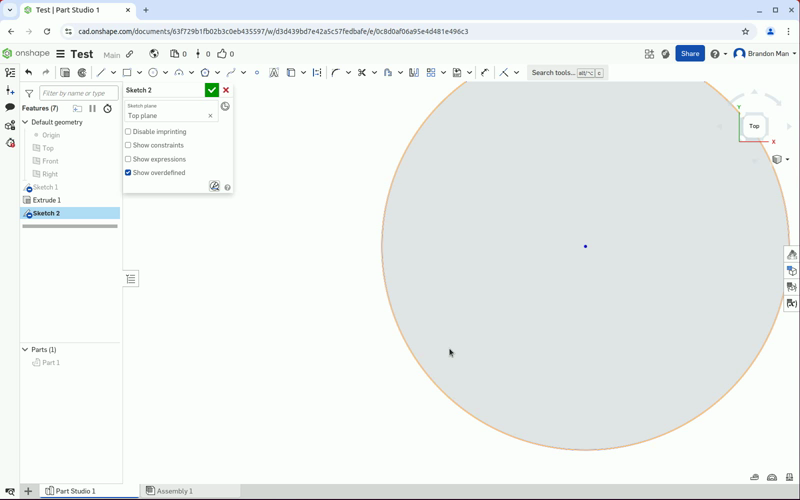
scroll(-6)
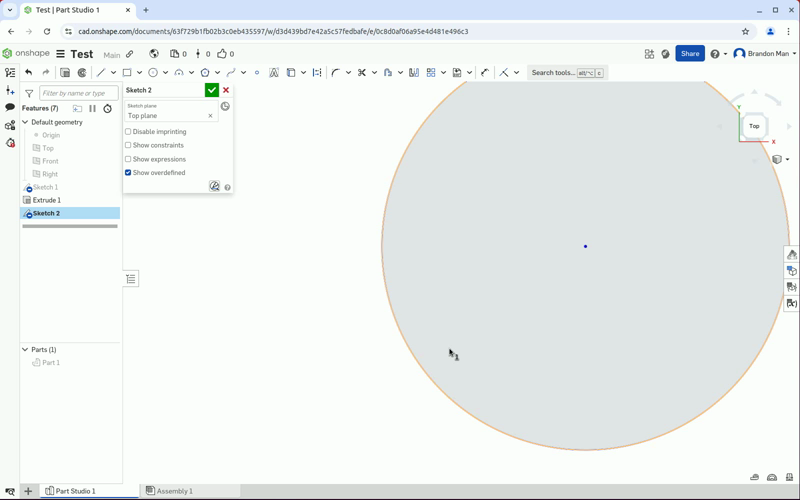
scroll(-6)
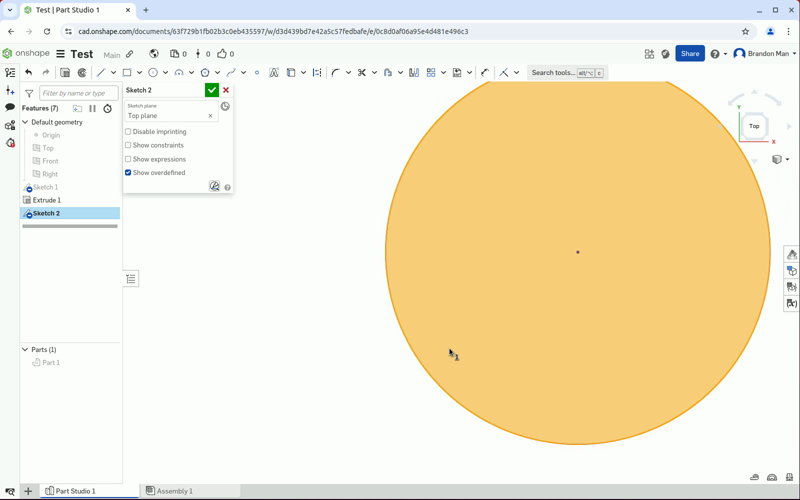
scroll(-6)
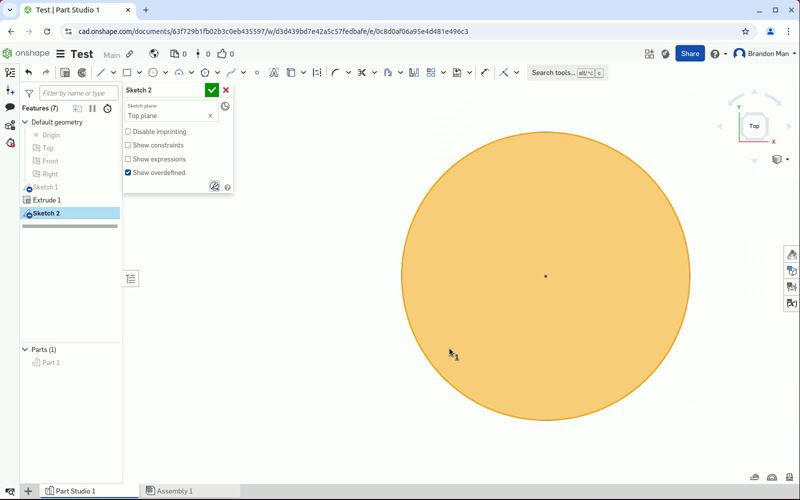
scroll(-6)
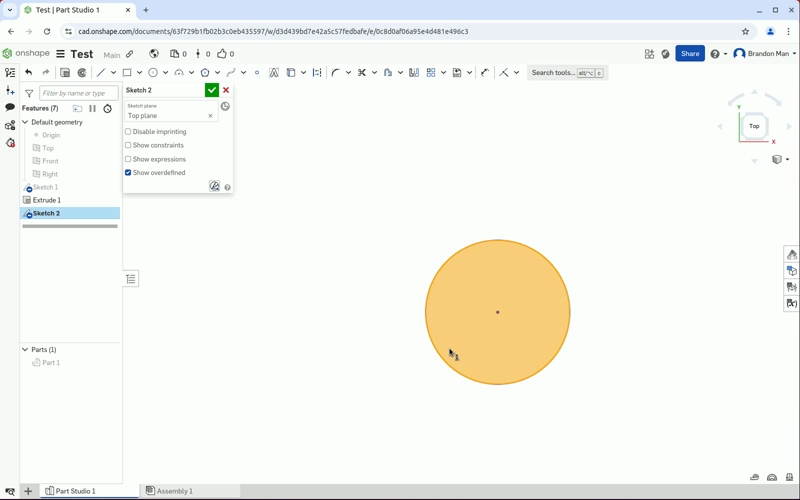
scroll(-6)
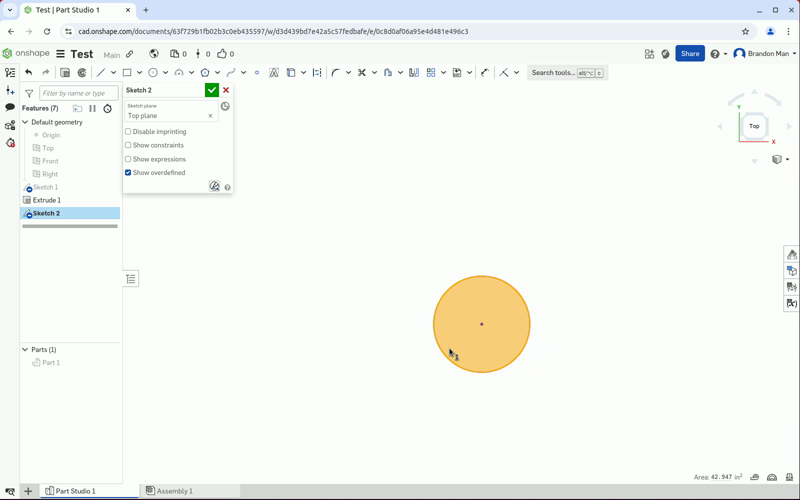
scroll(-6)
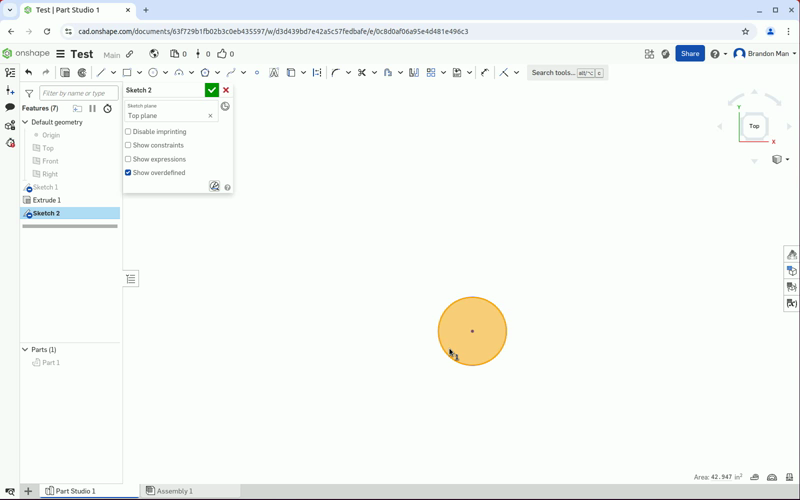
scroll(-6)
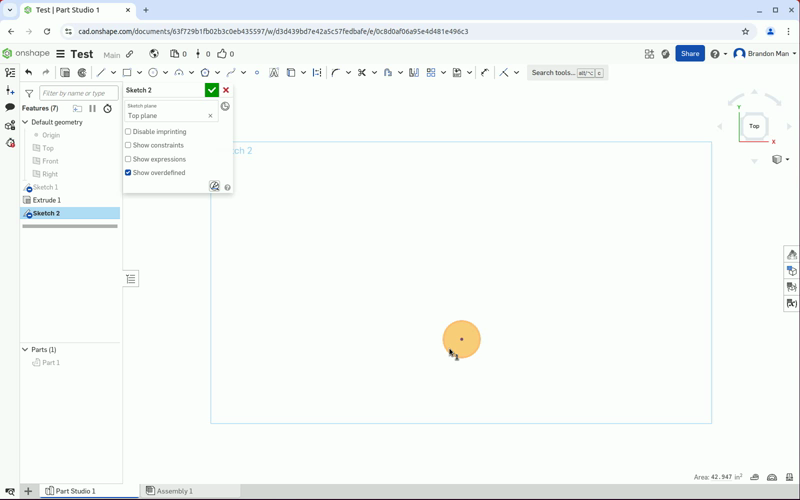
mouse_move(73, 352)
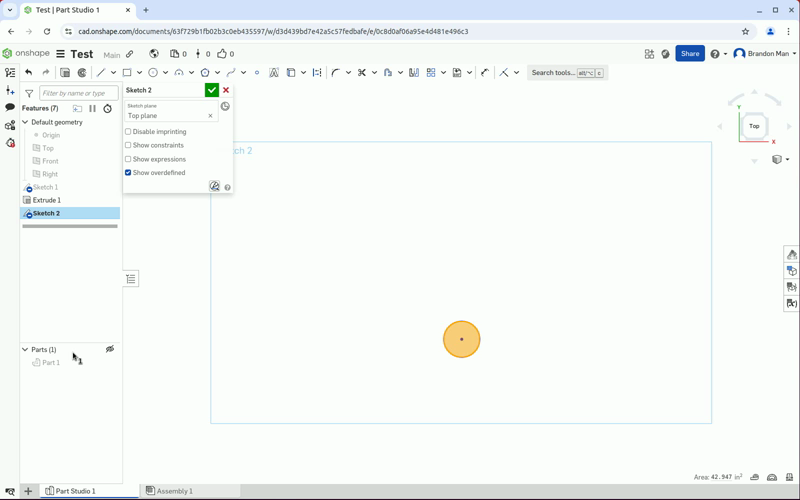
key(shift+y)
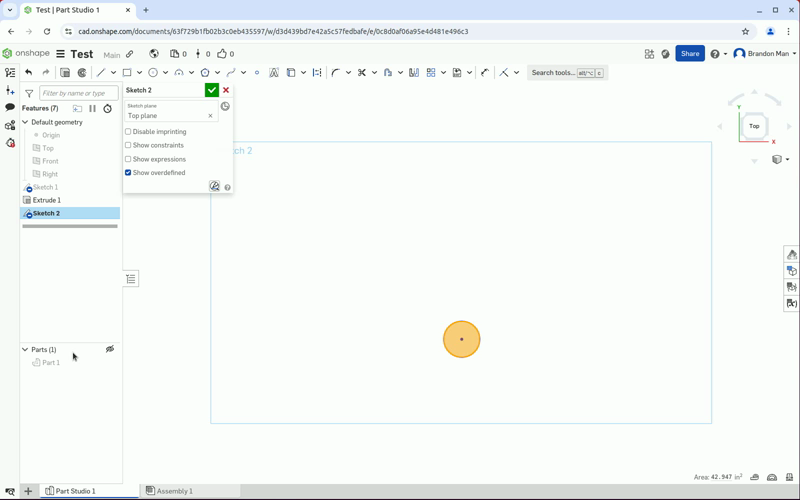
key(shift+e)
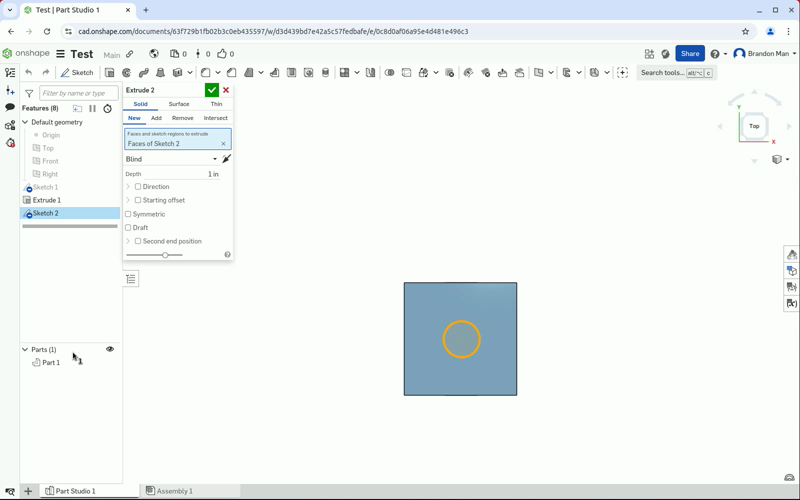
mouse_move(143, 106)
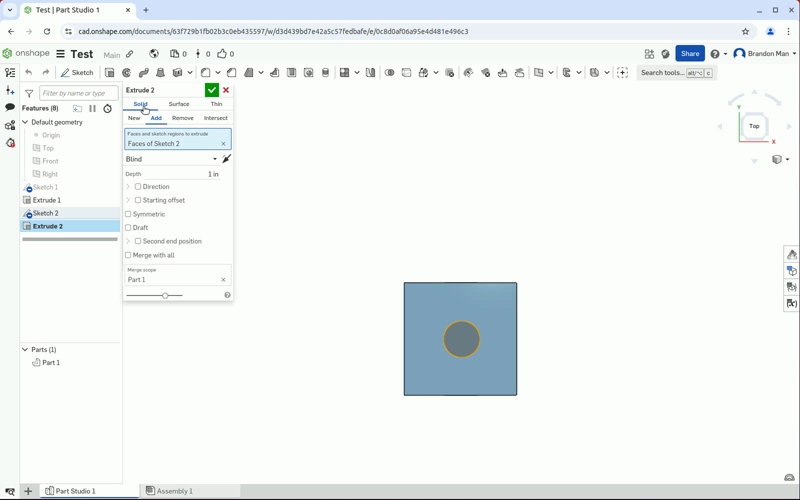
click(143, 106)
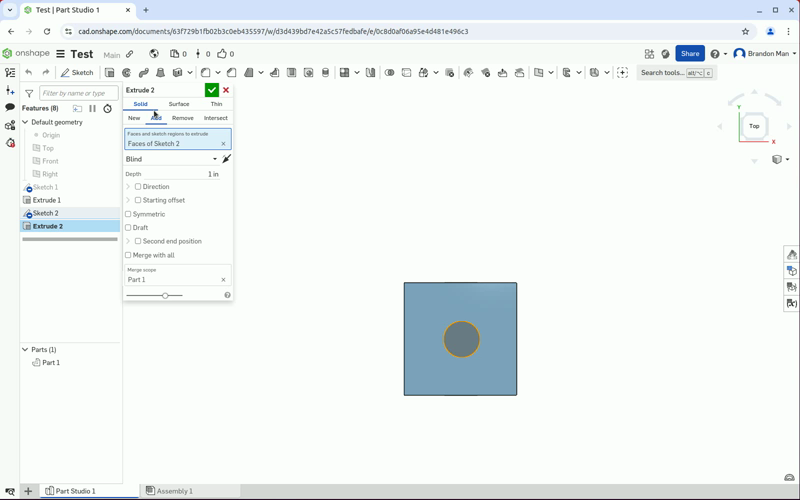
mouse_move(186, 120)
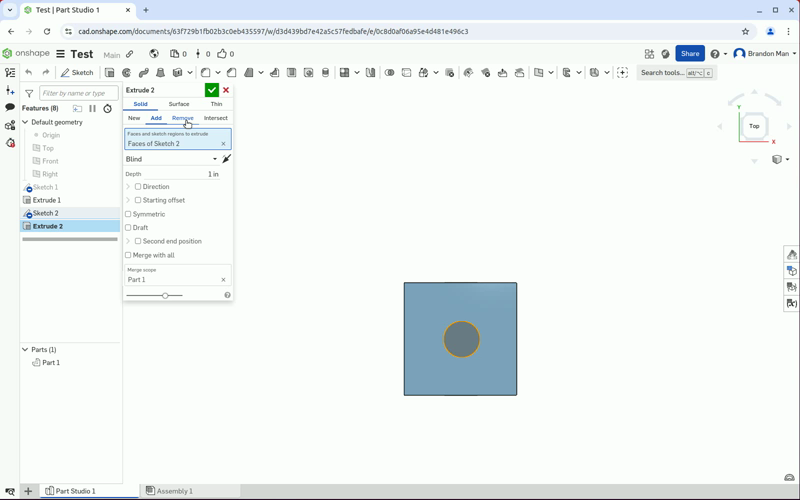
click(186, 120)
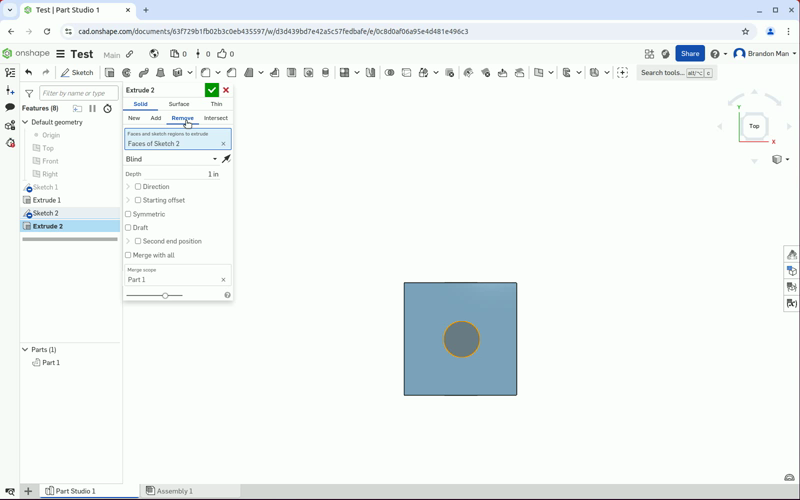
key(tab, 4)
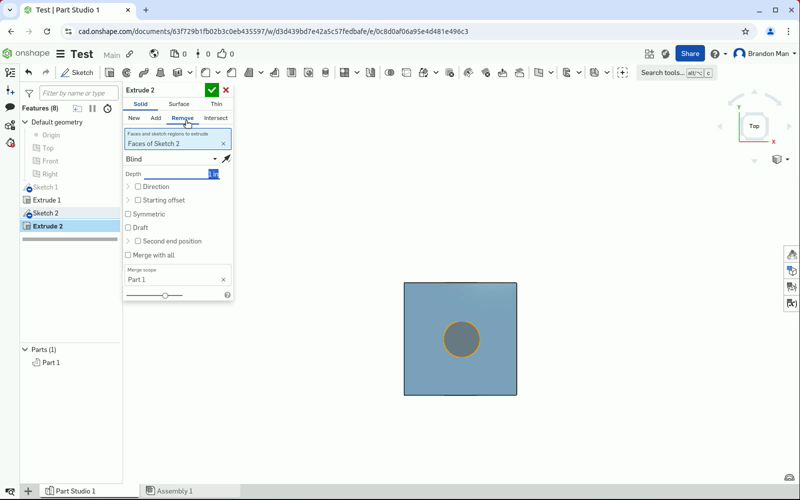
text(57.77)
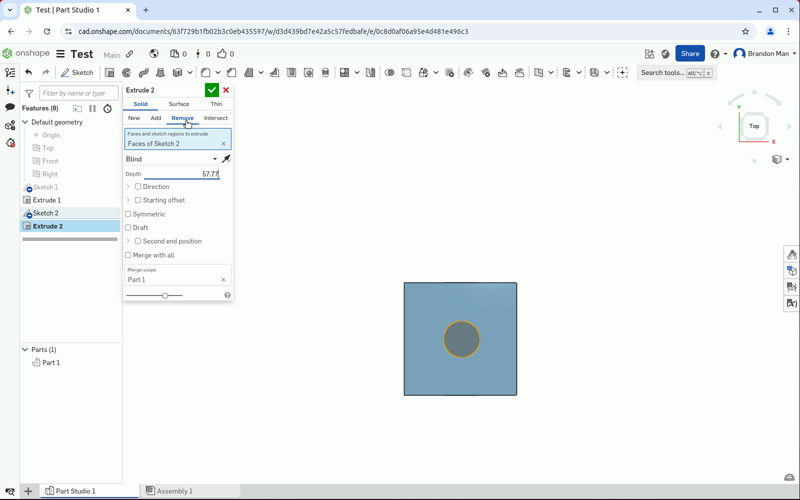
key(tab, 3)
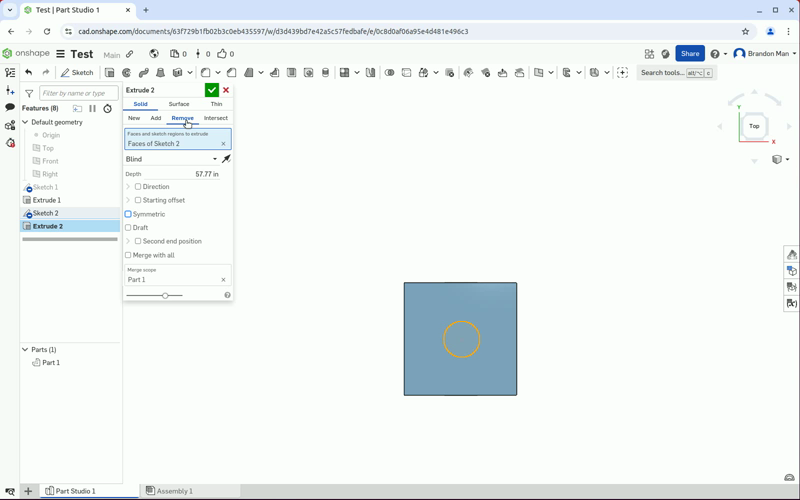
key(space)
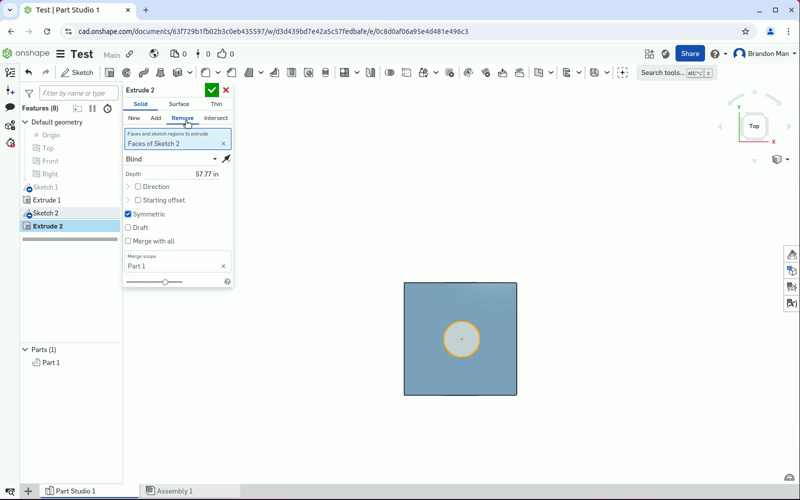
key(tab, 2)
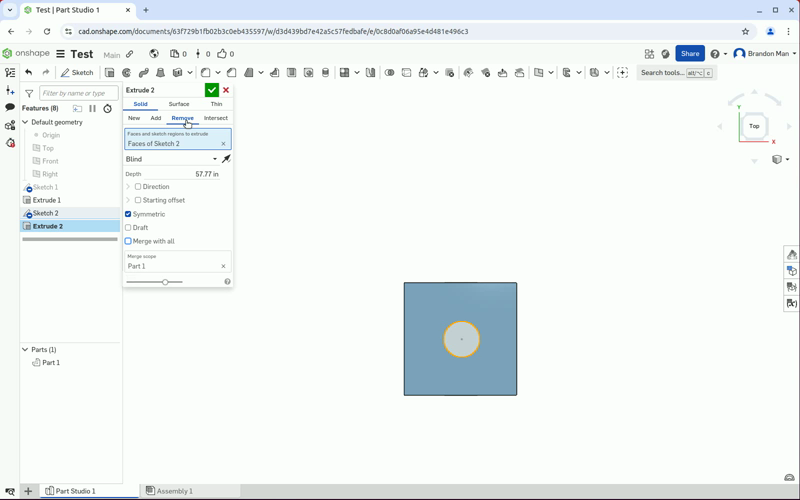
key(space)
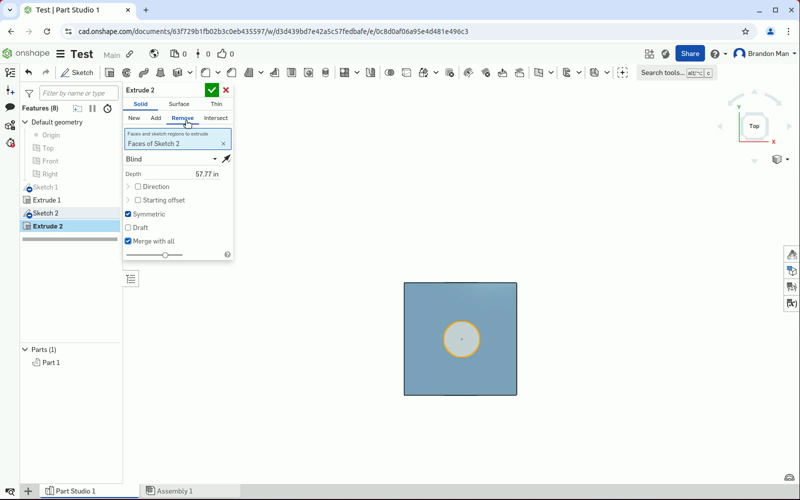
key(enter)
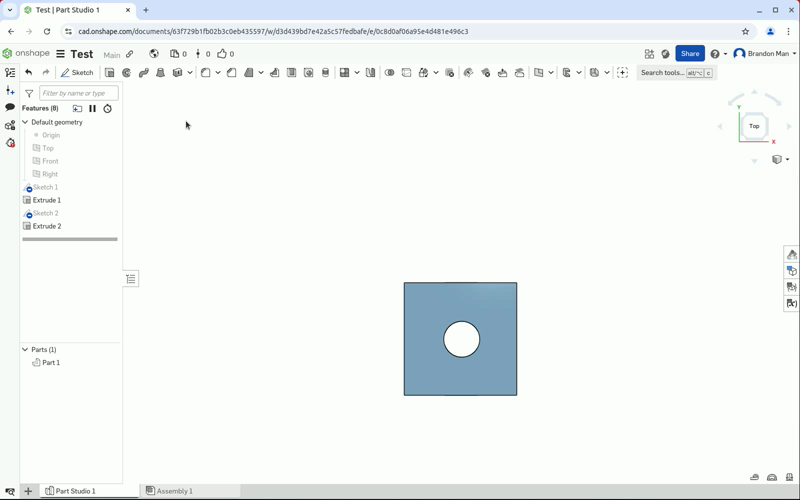
key(shift+h)
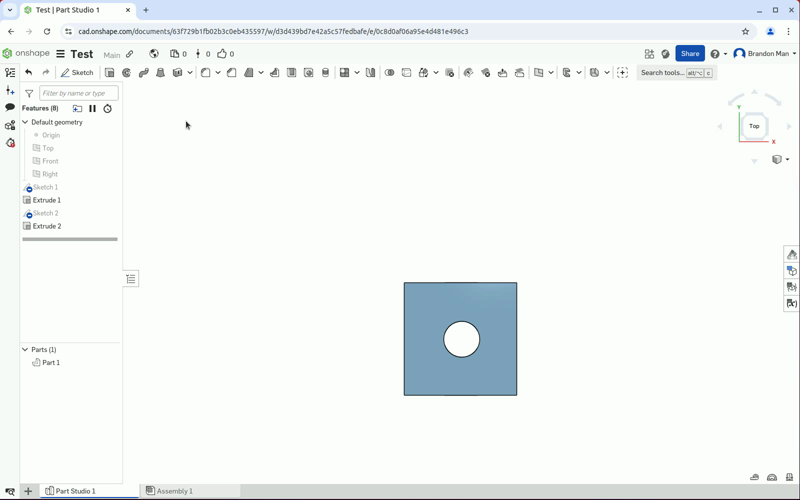
key(shift+h)
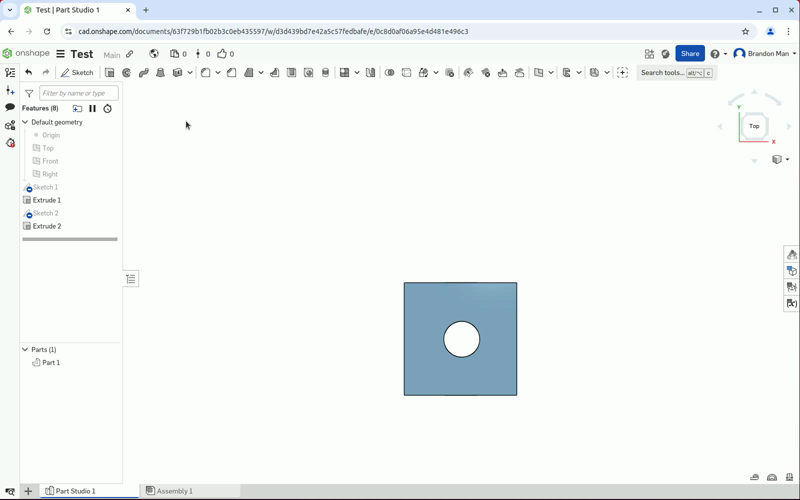
mouse_move(73, 189)
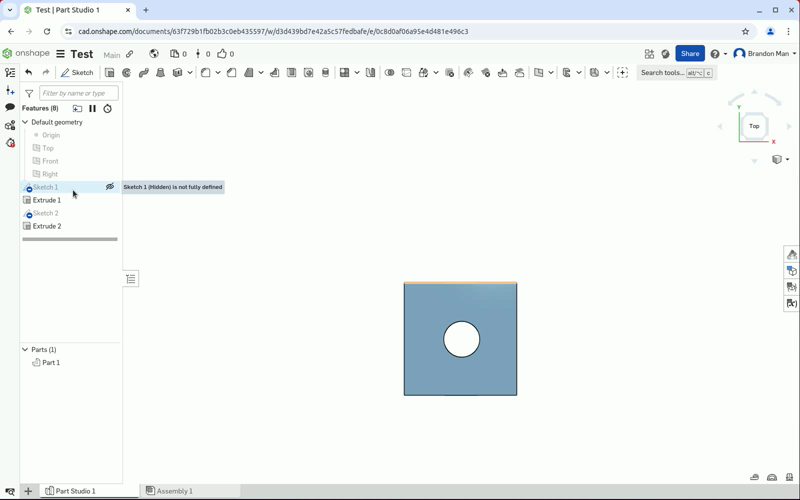
click(73, 189)
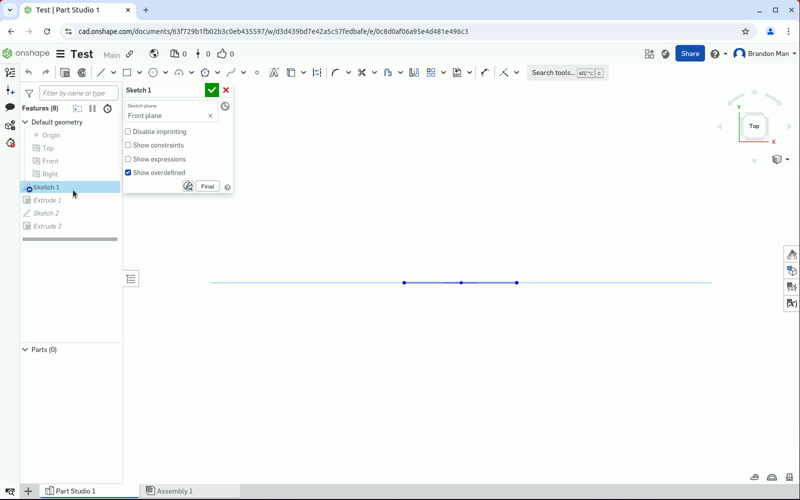
mouse_move(229, 92)
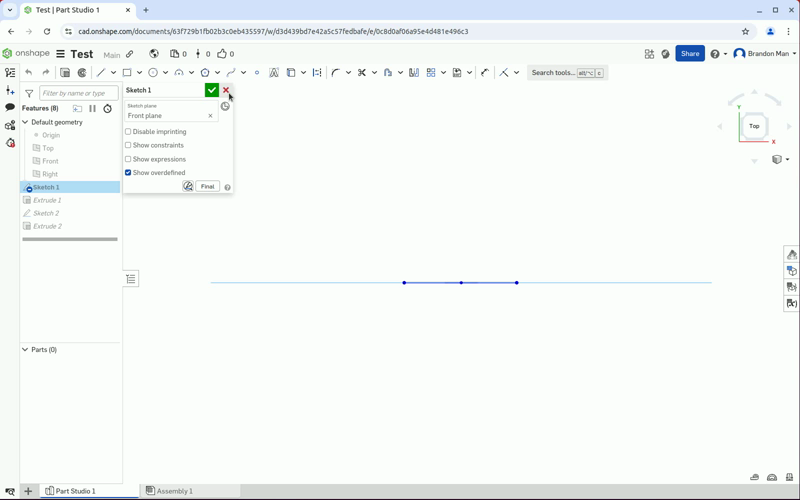
click(229, 92)
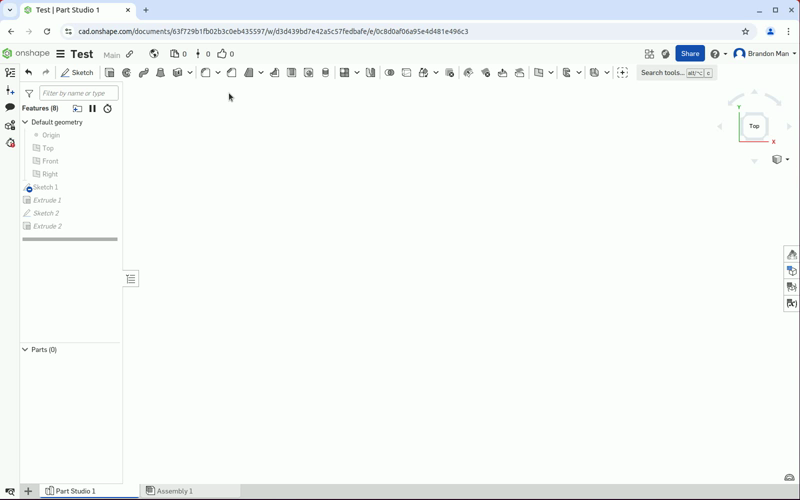
mouse_move(73, 352)
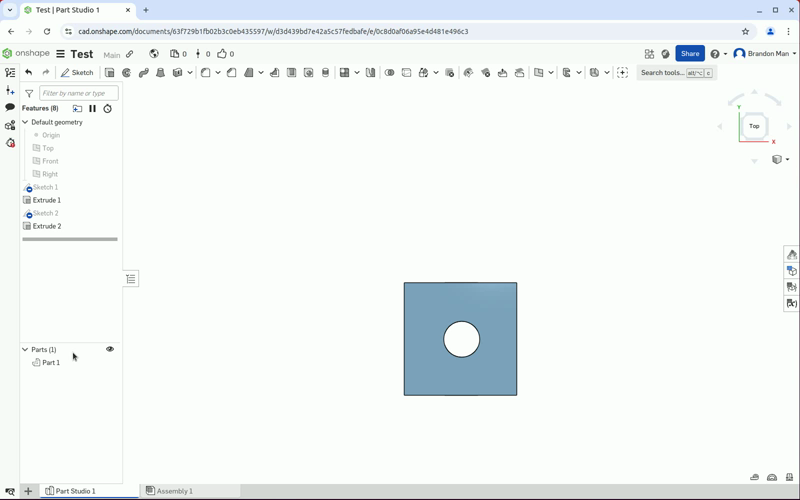
key(y)
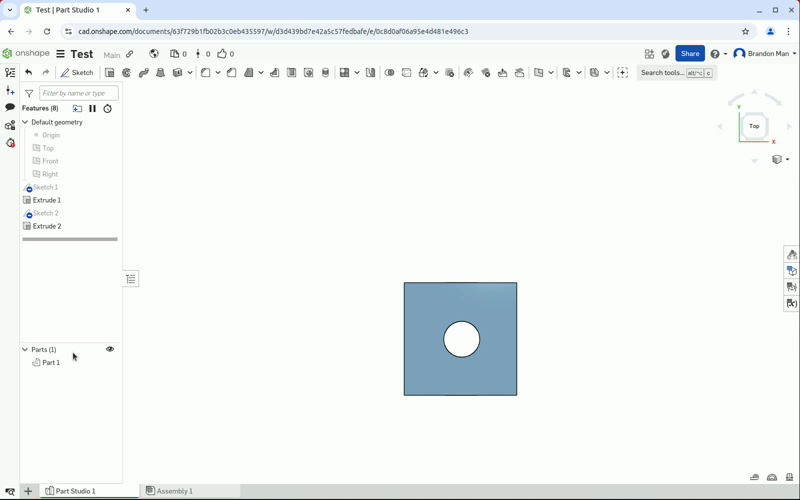
key(shift+p)
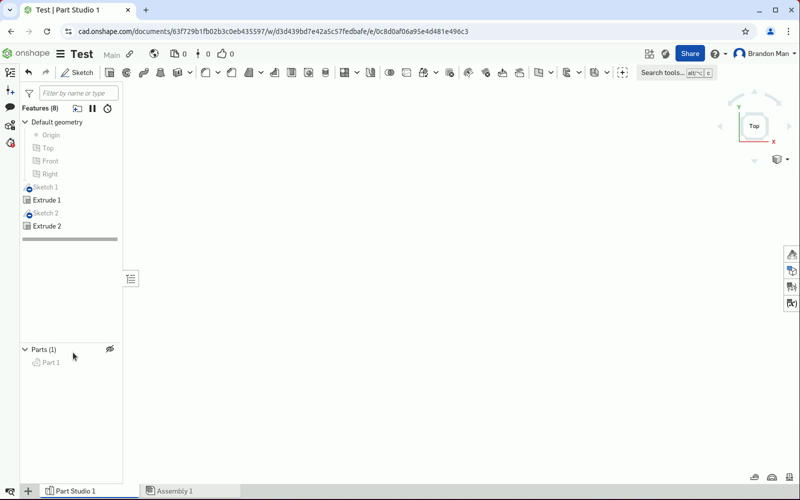
key(space)
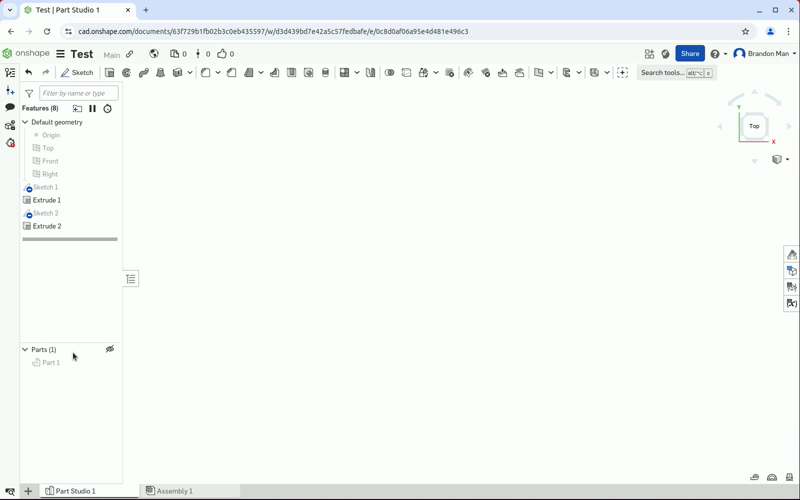
key_down(shift)
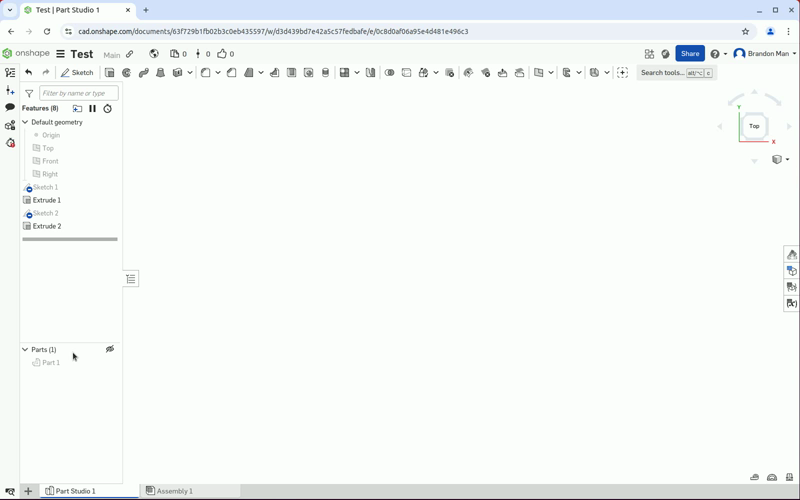
key(up)
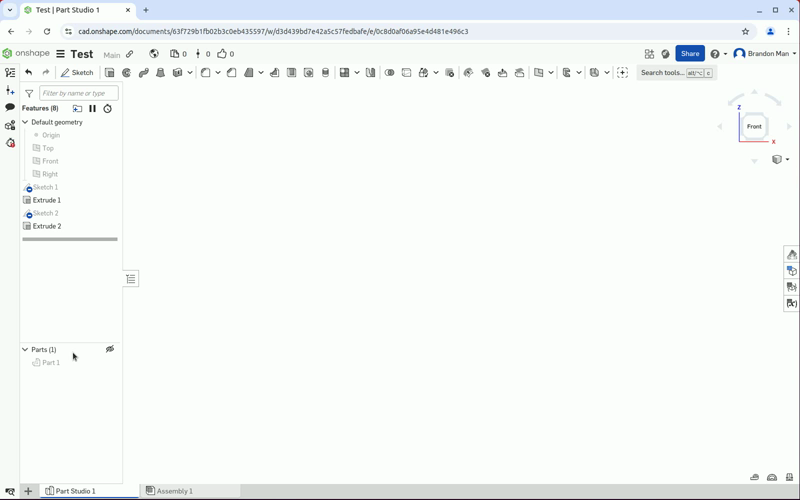
key_up(shift)
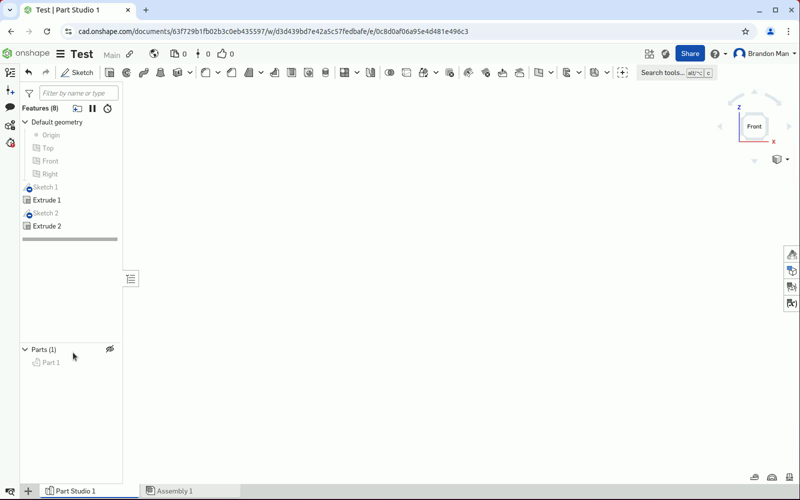
key(space)
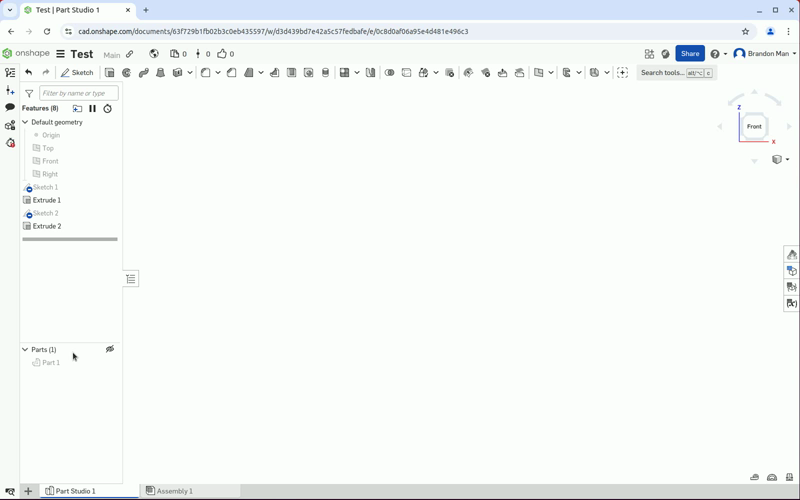
key_down(shift)
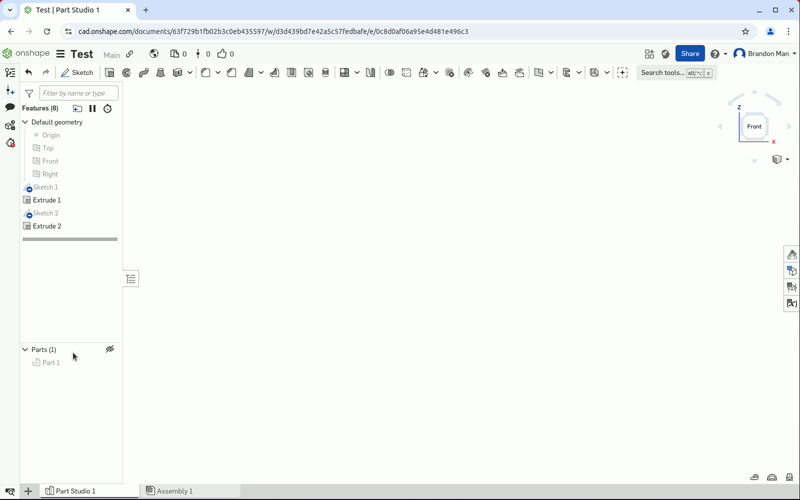
key(left)
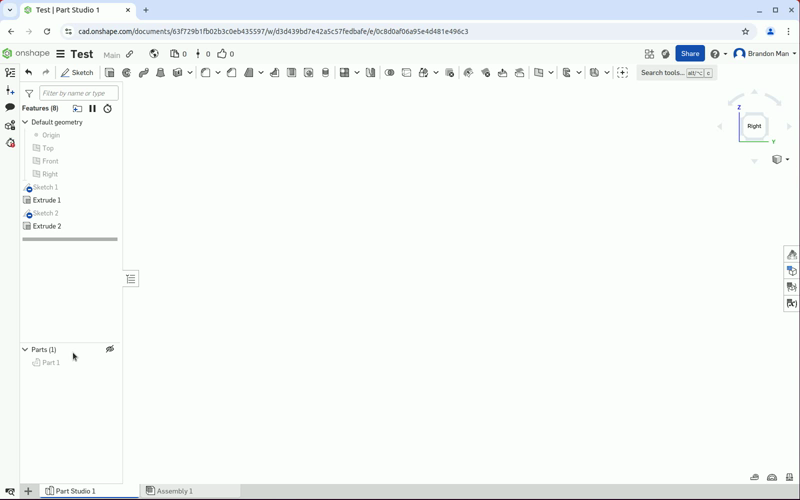
key_up(shift)
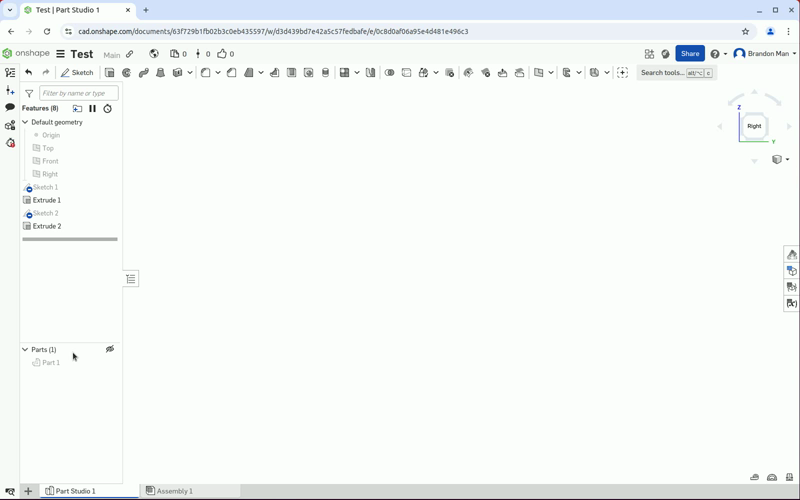
mouse_move(73, 352)
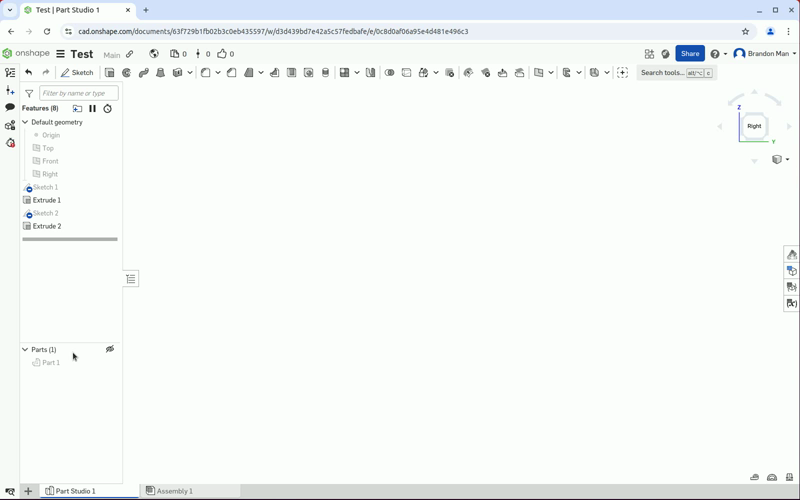
key(shift+y)
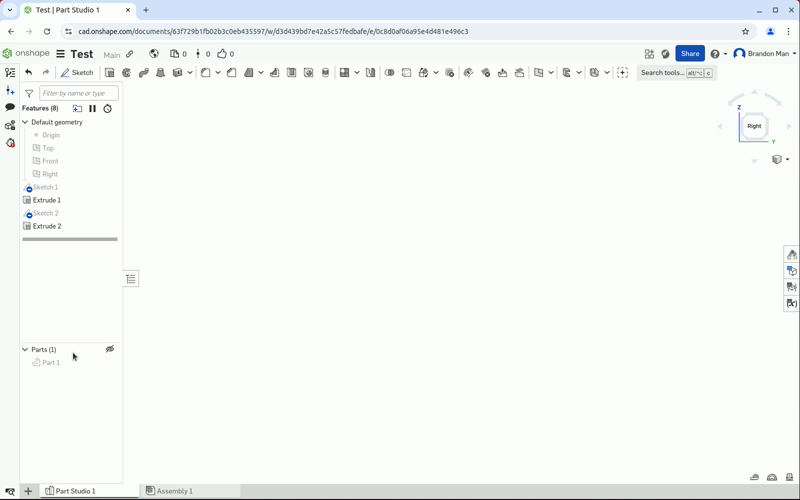
key(shift+s)
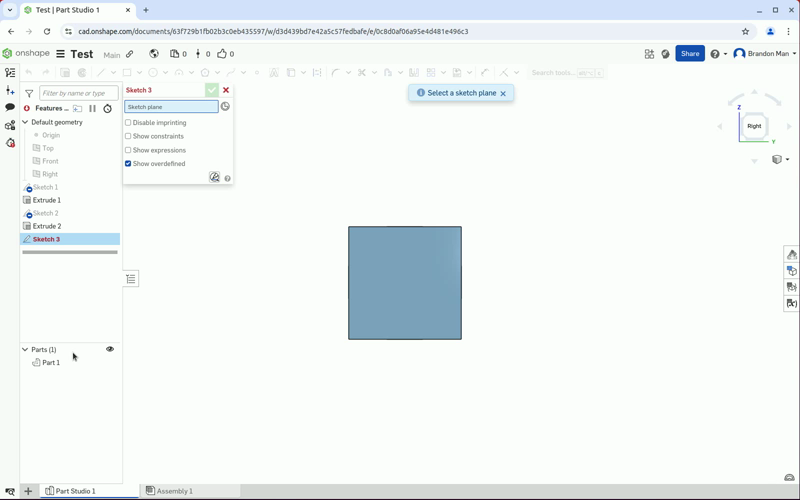
mouse_move(73, 176)
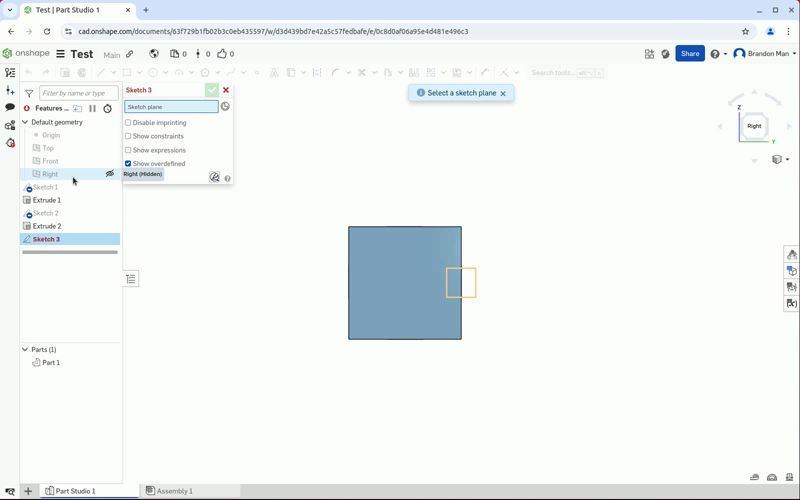
click(73, 176)
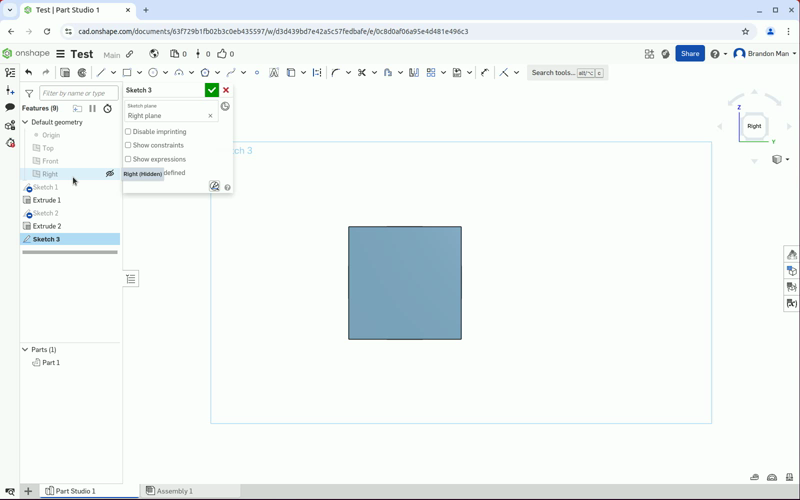
mouse_move(73, 352)
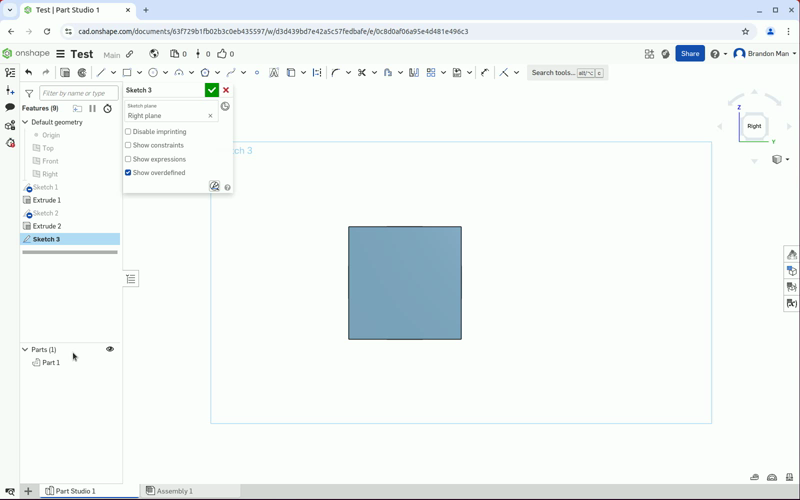
key(y)
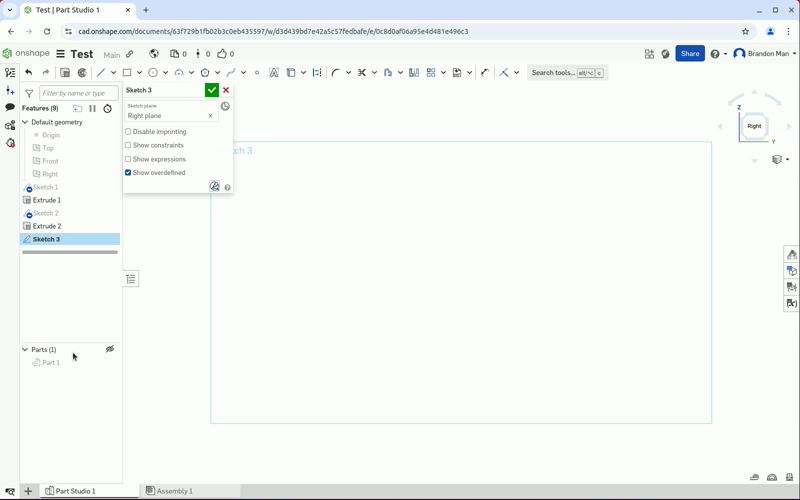
key(c)
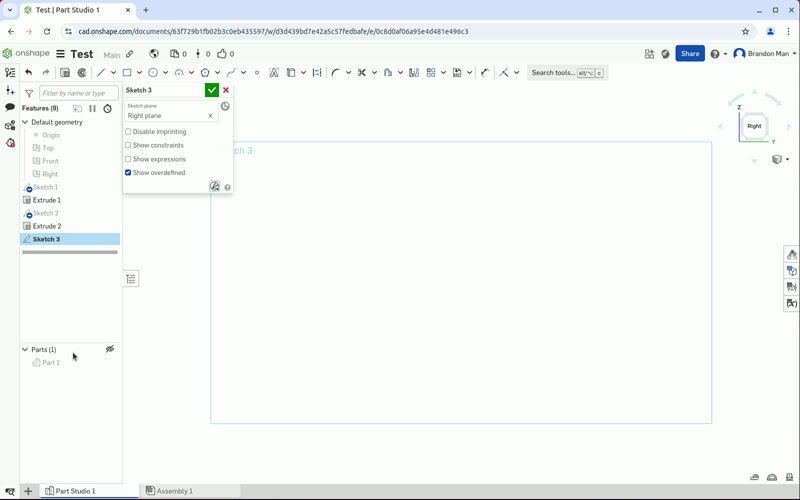
key_down(shift)
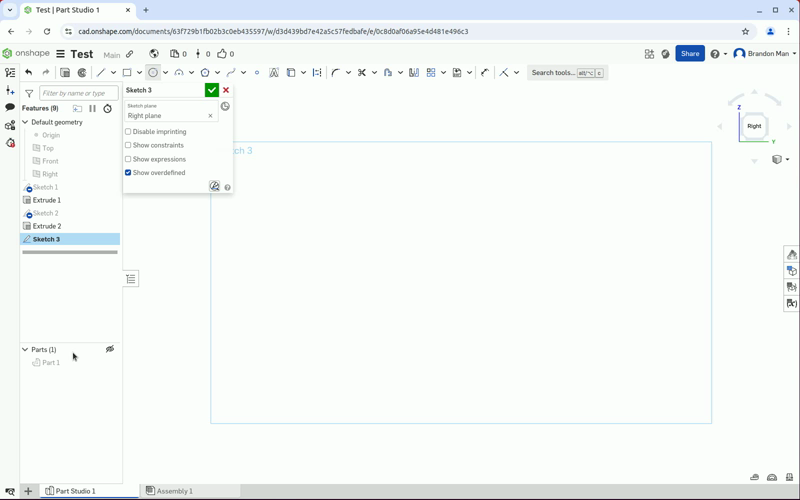
mouse_move(405, 282)
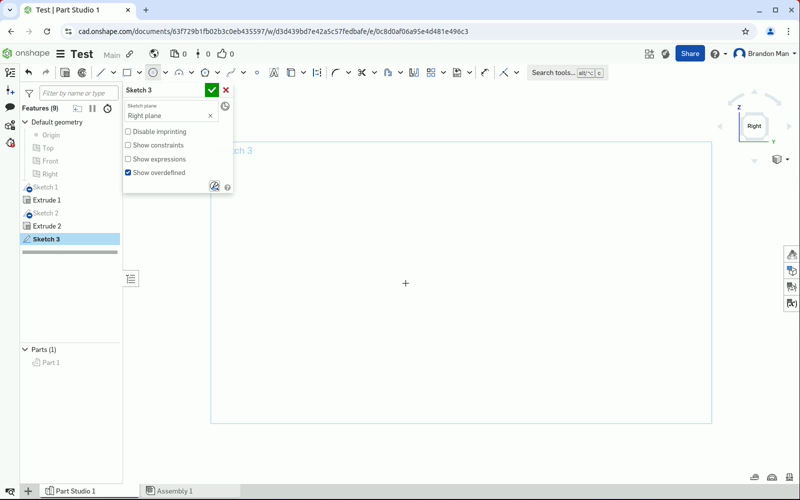
click(405, 282)
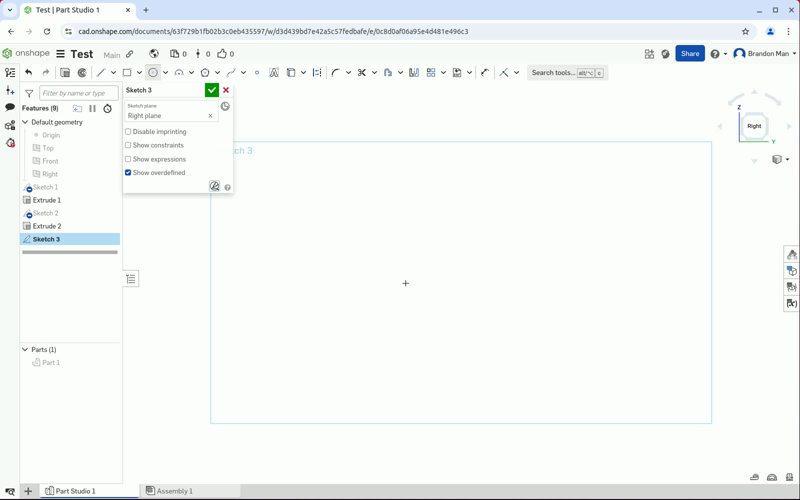
key_up(shift)
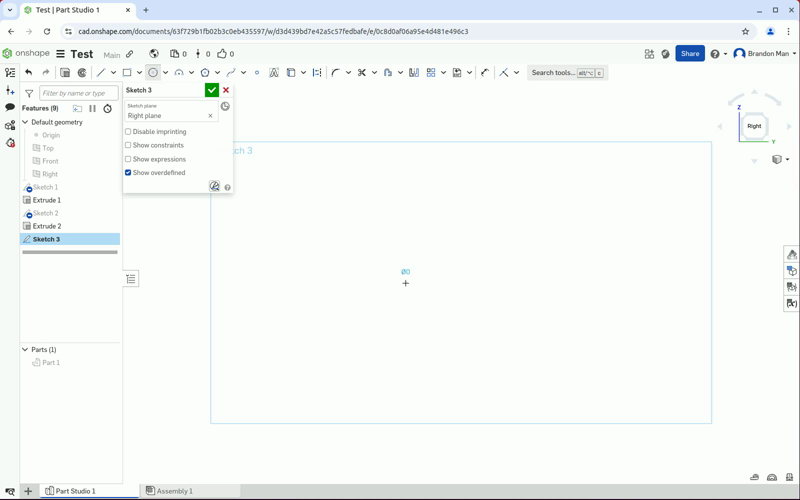
mouse_move(422, 282)
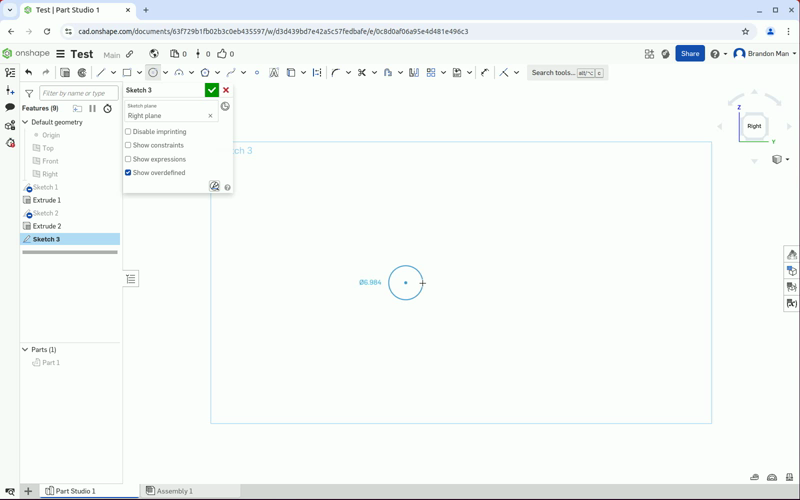
click(422, 282)
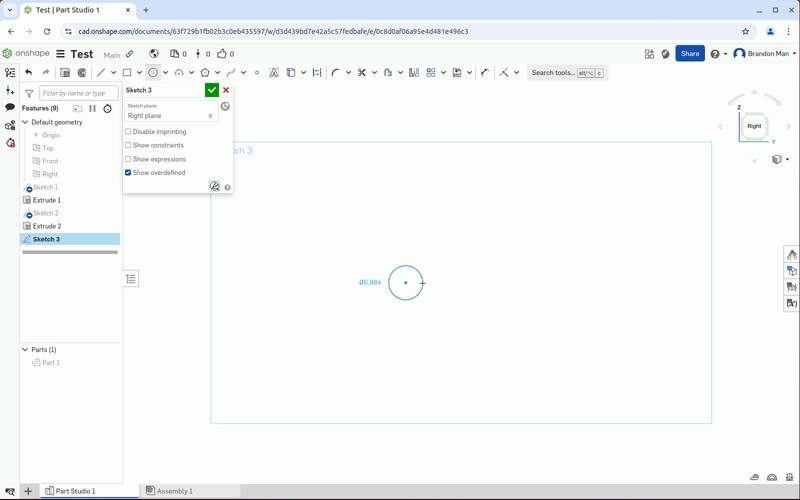
key(esc)
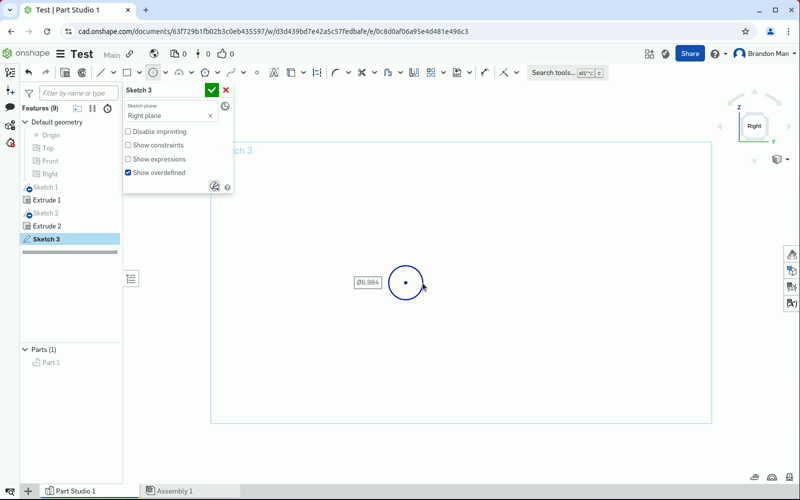
mouse_move(415, 277)
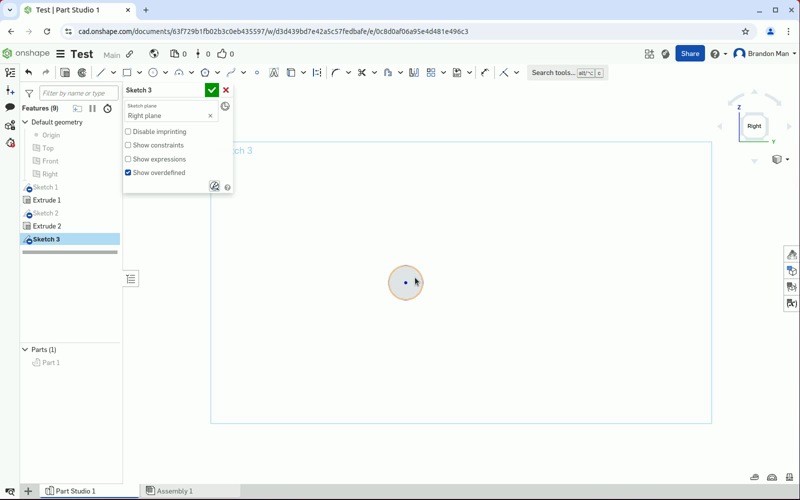
scroll(6)
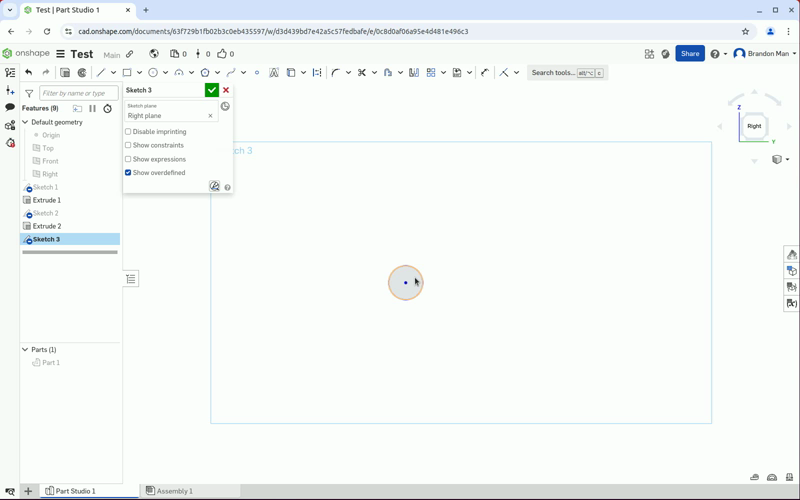
scroll(6)
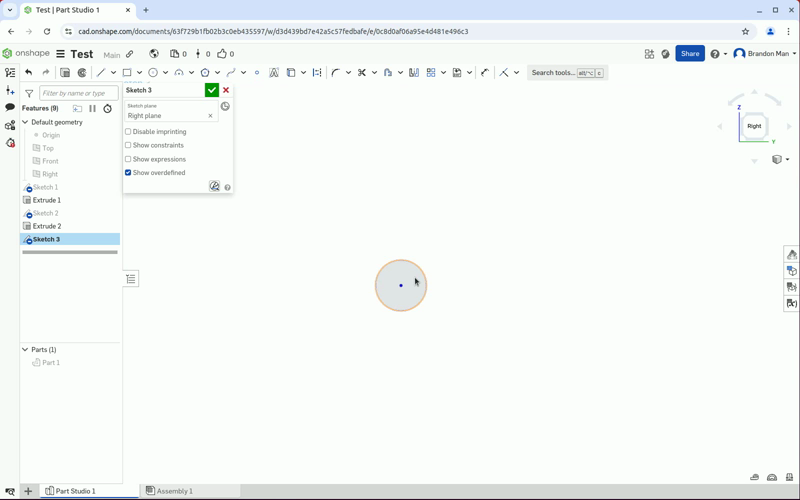
scroll(6)
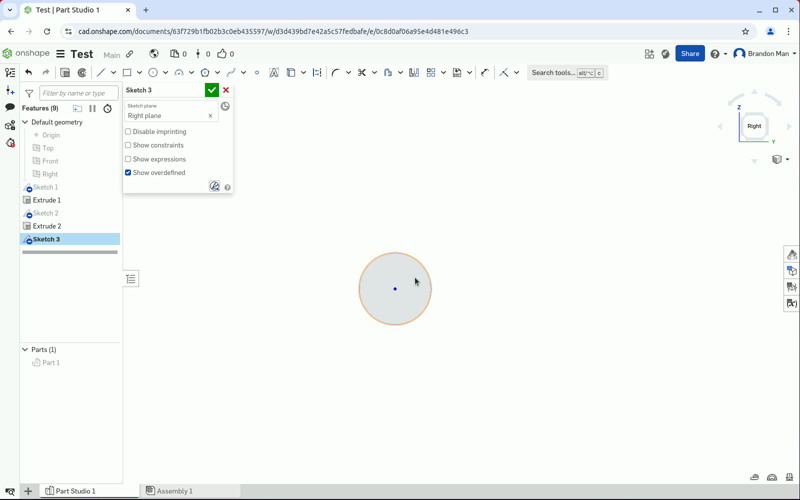
scroll(6)
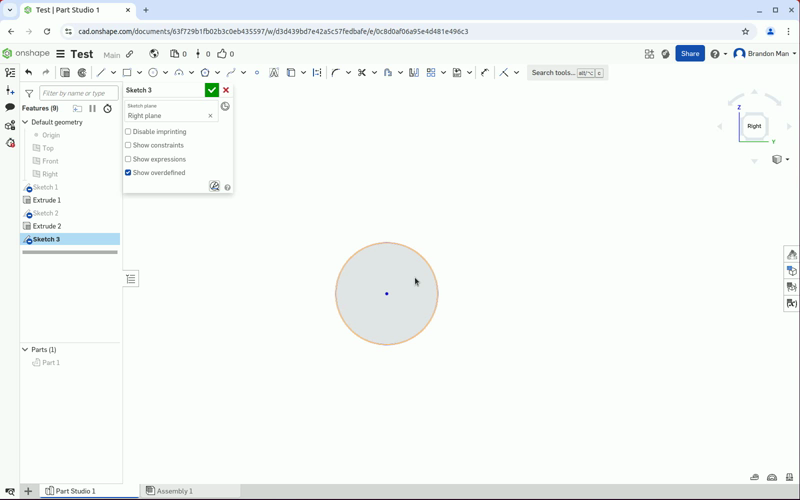
scroll(6)
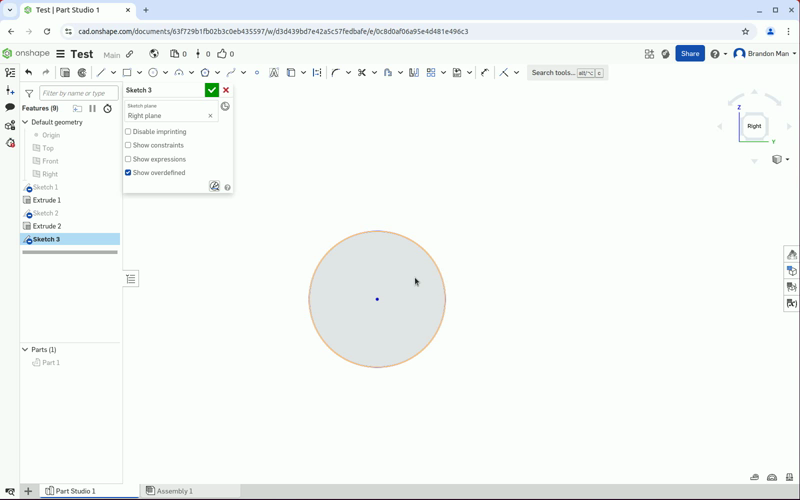
scroll(6)
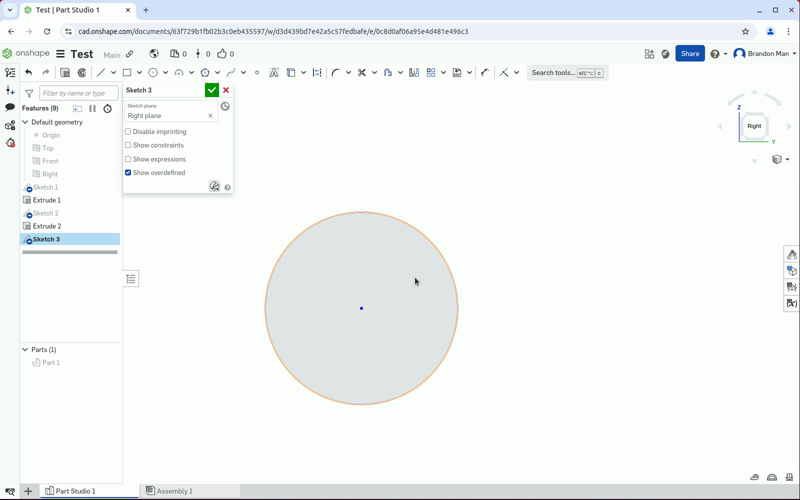
scroll(6)
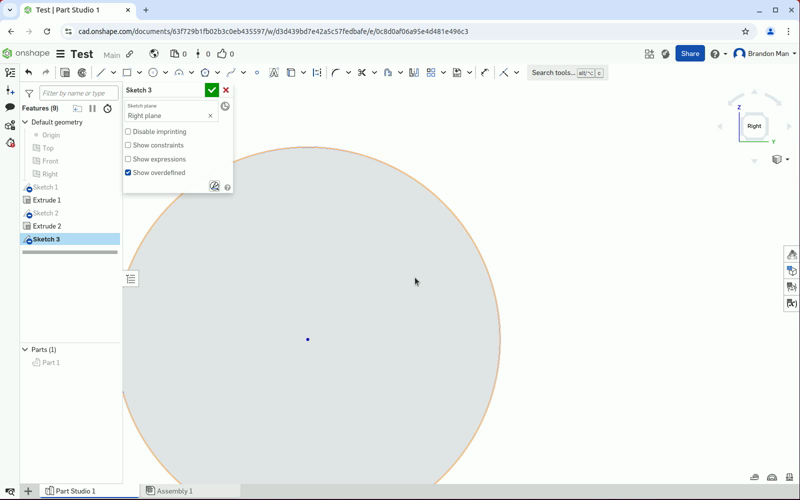
click(415, 277)
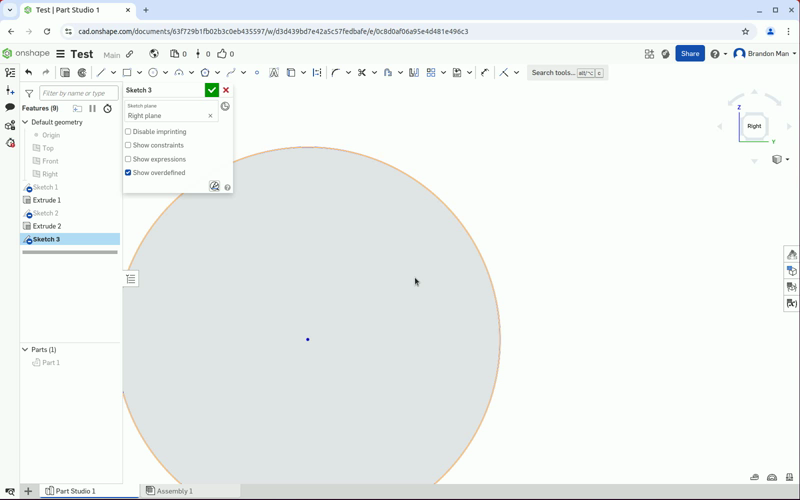
scroll(-6)
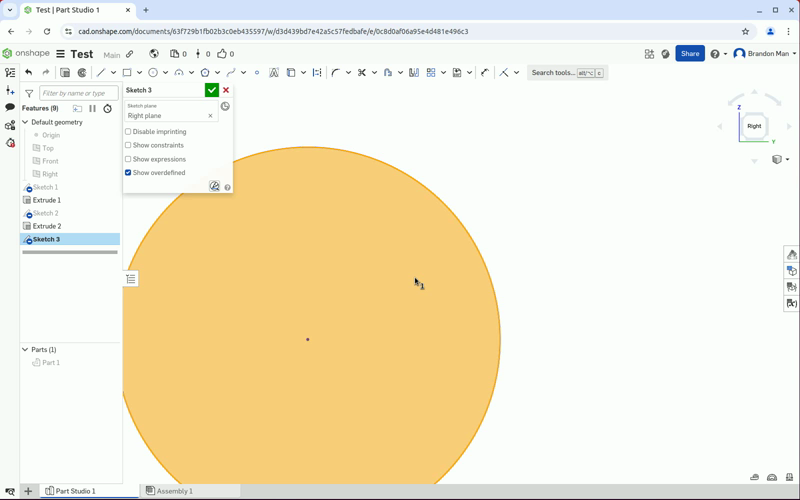
scroll(-6)
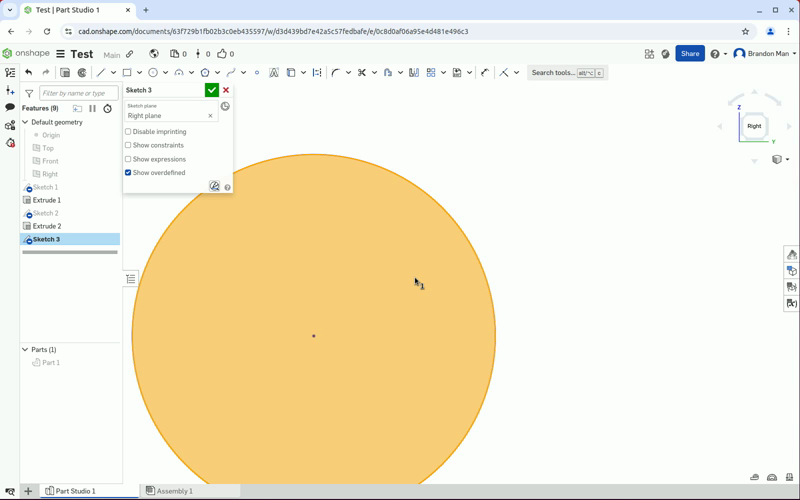
scroll(-6)
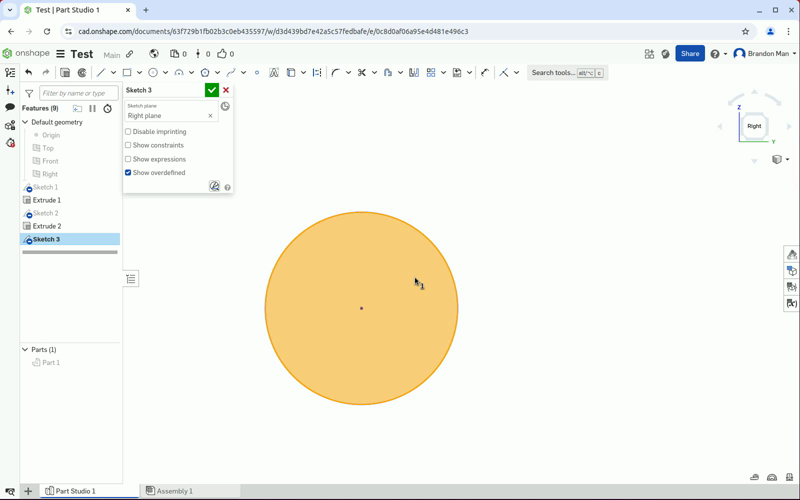
scroll(-6)
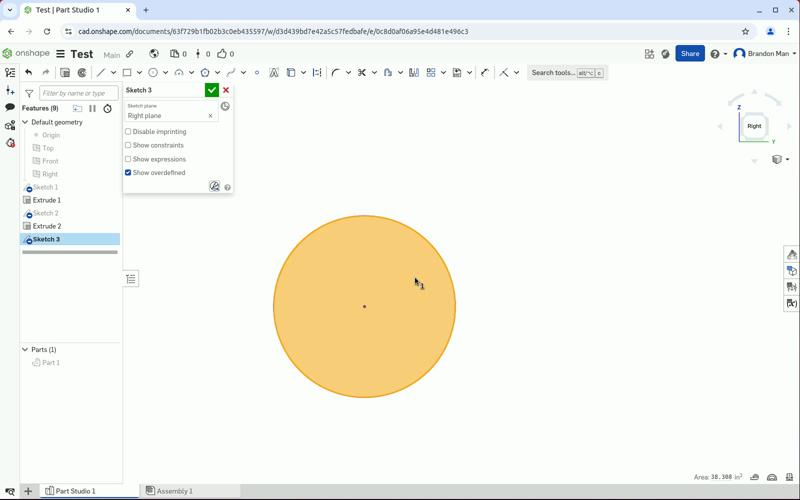
scroll(-6)
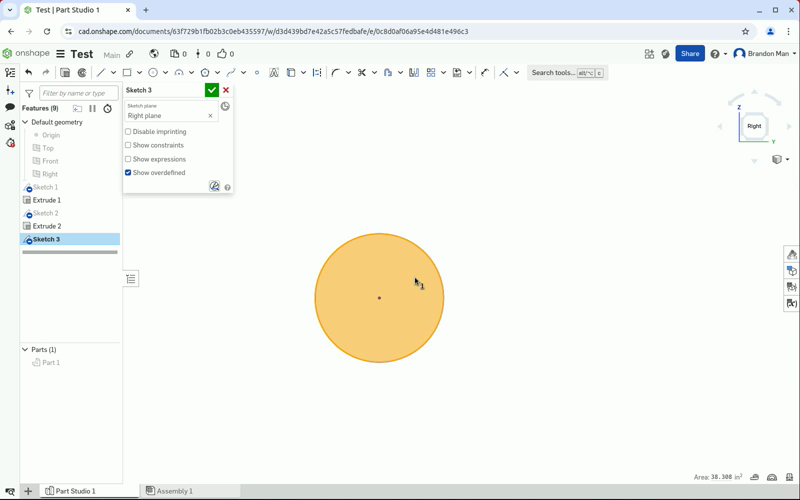
scroll(-6)
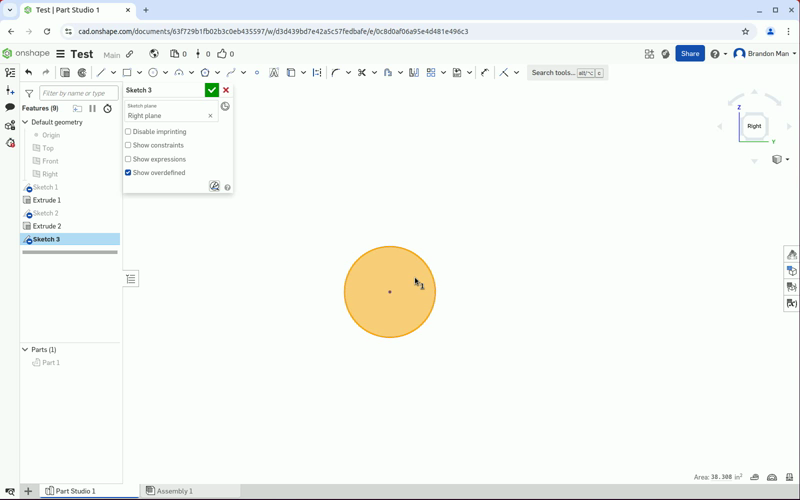
scroll(-6)
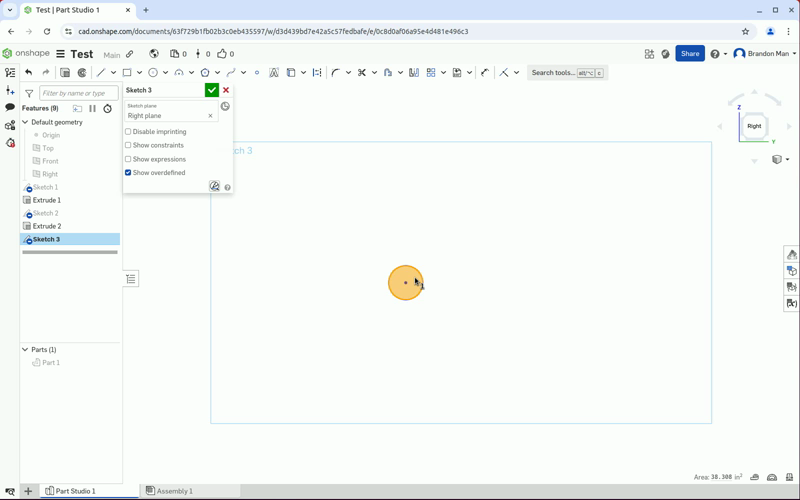
mouse_move(73, 352)
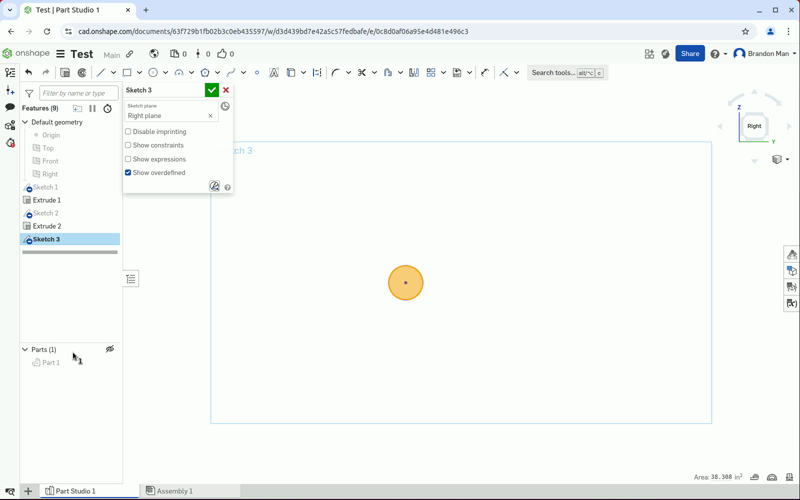
key(shift+y)
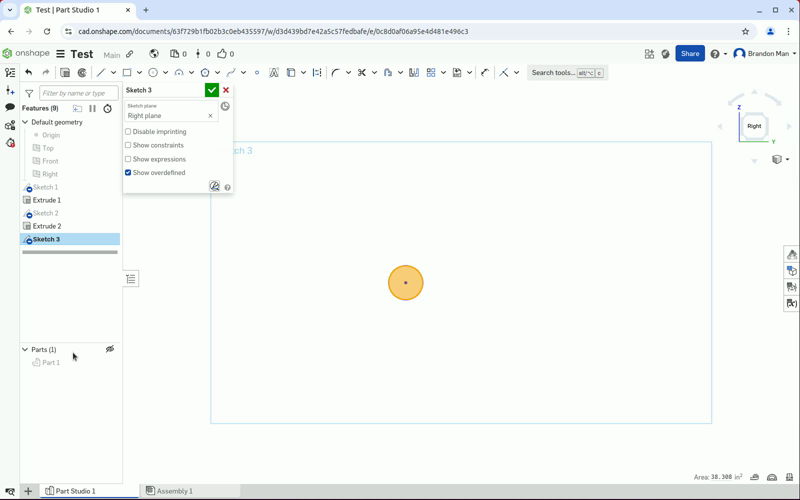
key(shift+e)
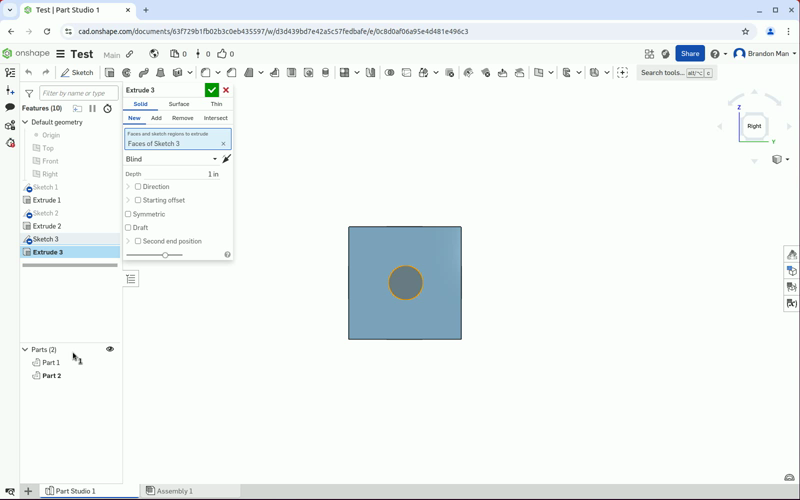
mouse_move(143, 106)
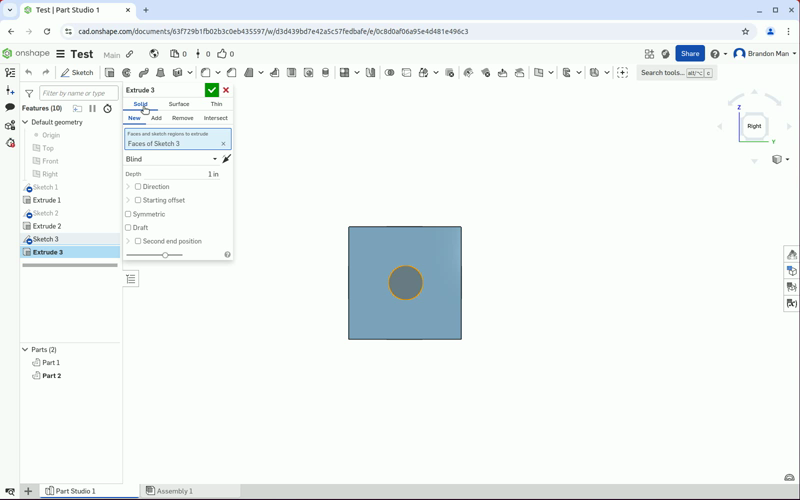
click(143, 106)
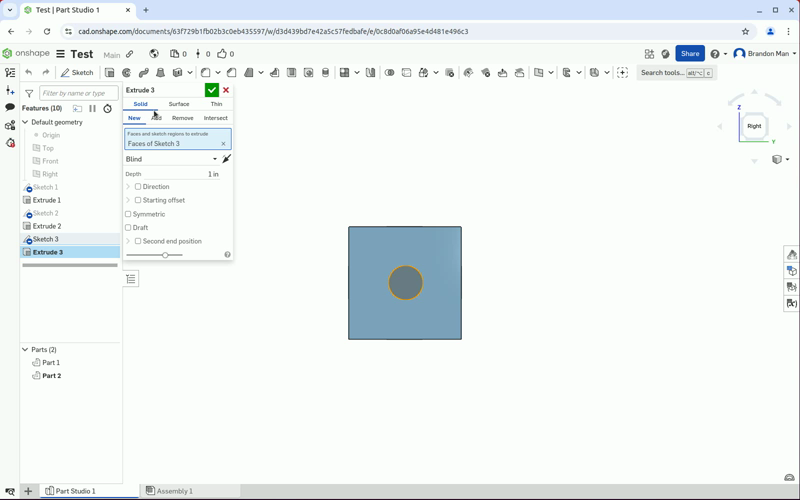
mouse_move(186, 120)
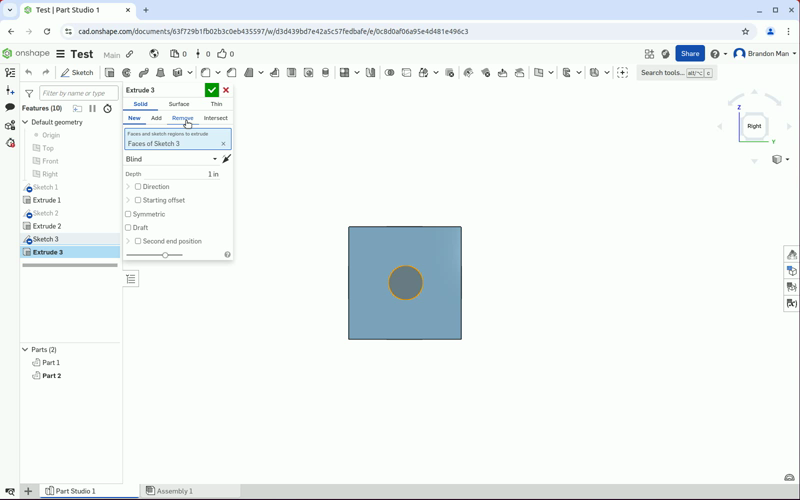
click(186, 120)
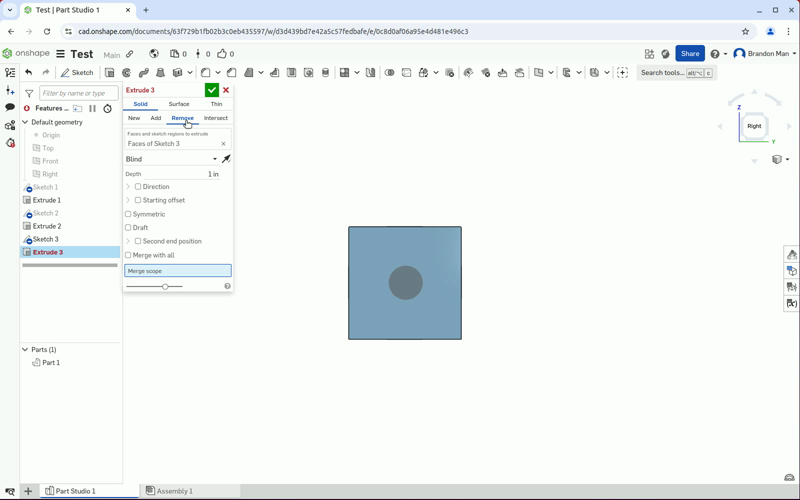
key(tab, 4)
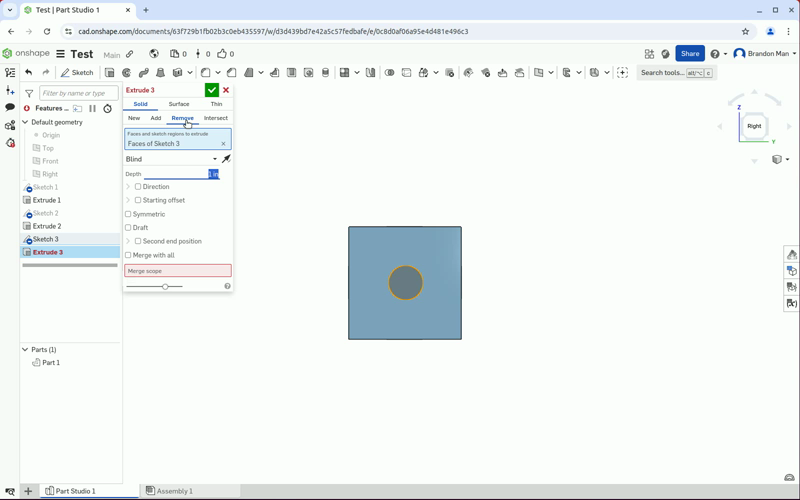
text(57.77)
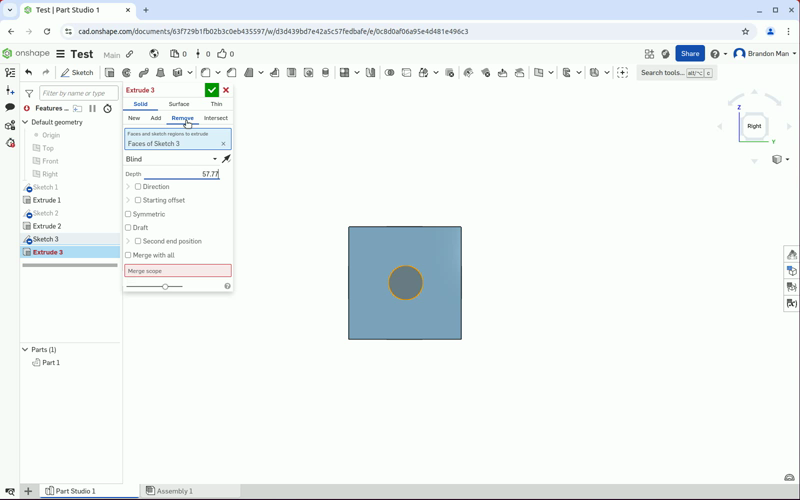
key(tab, 3)
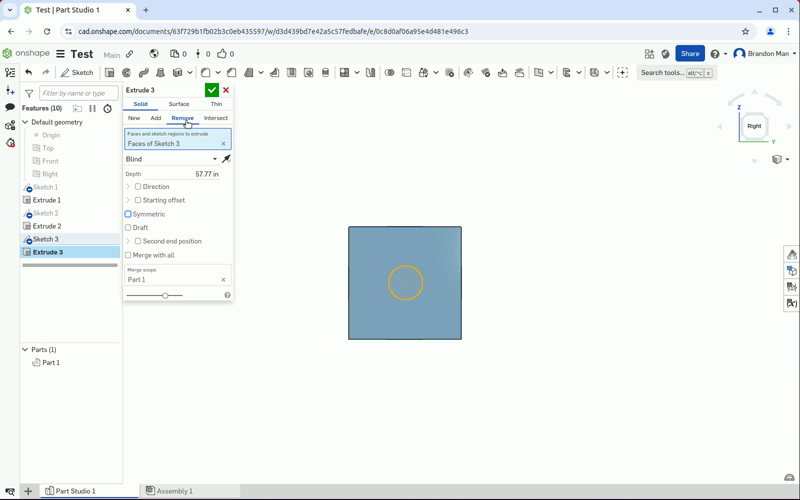
key(space)
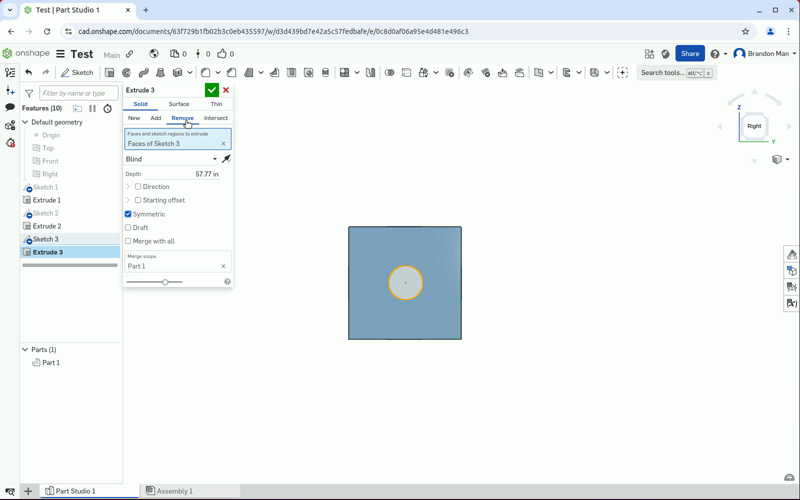
key(tab, 2)
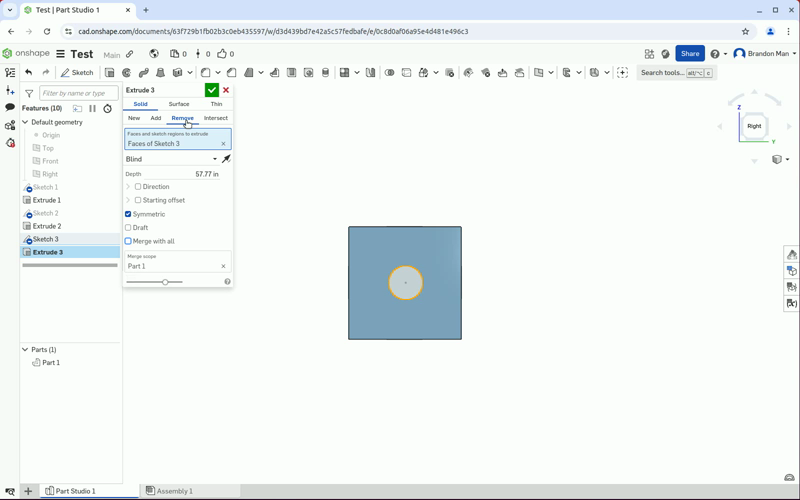
key(space)
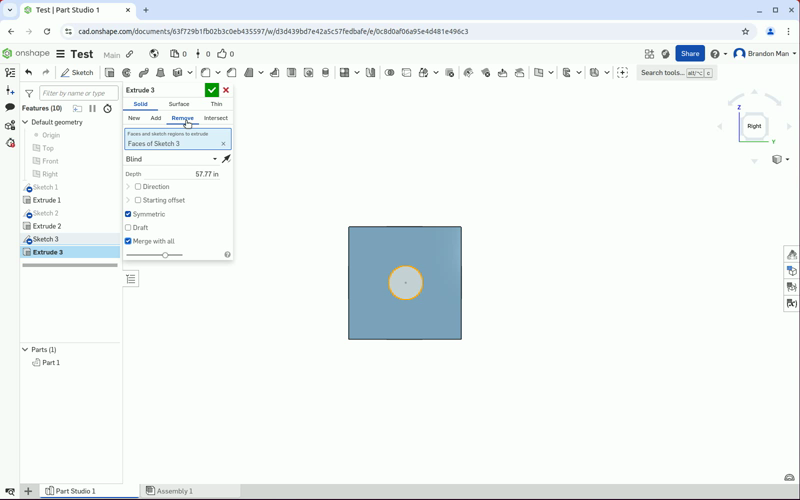
key(enter)
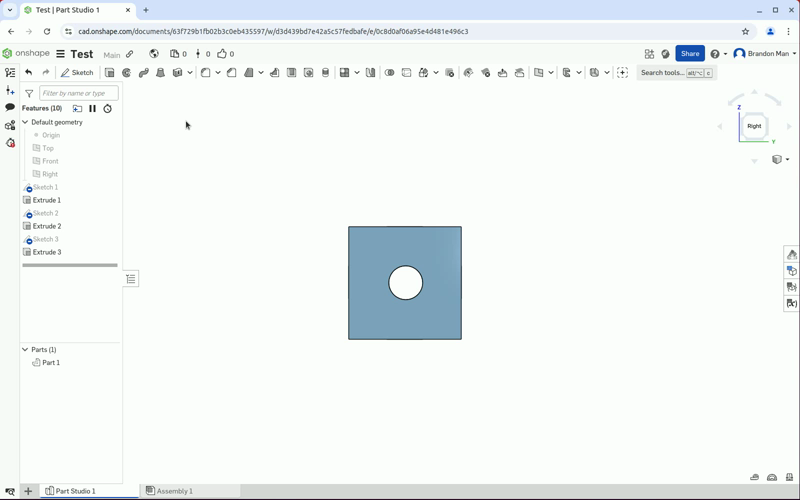
key(shift+h)
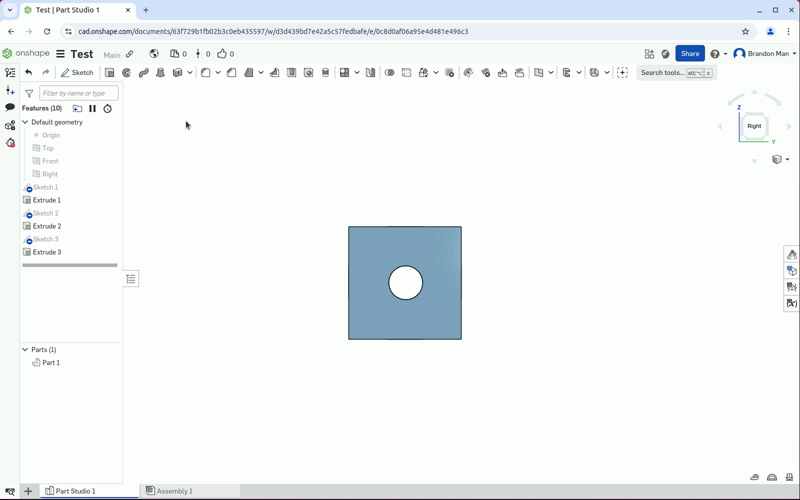
key(shift+h)
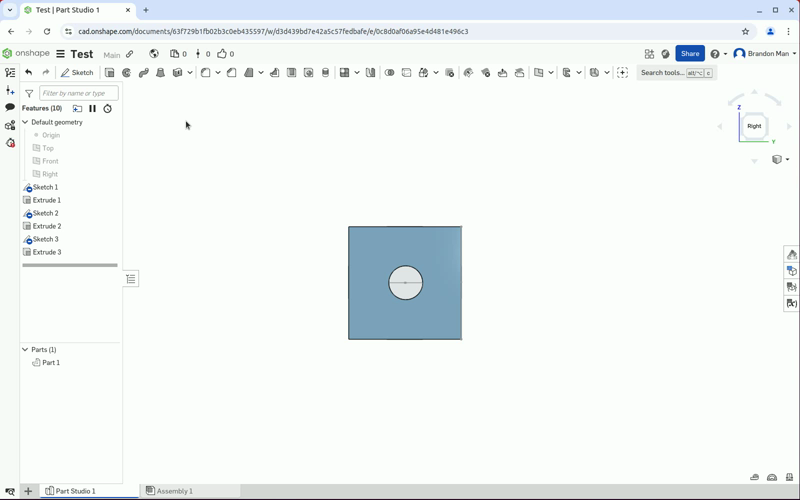
key(shift+7)
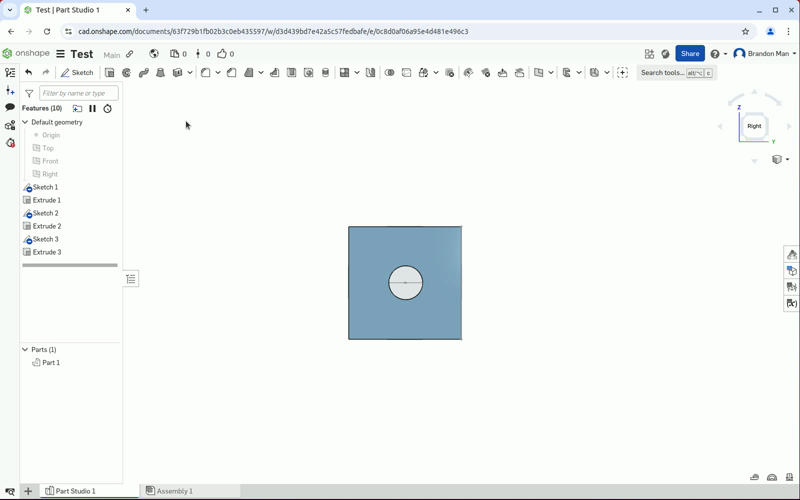
key(right, 2)
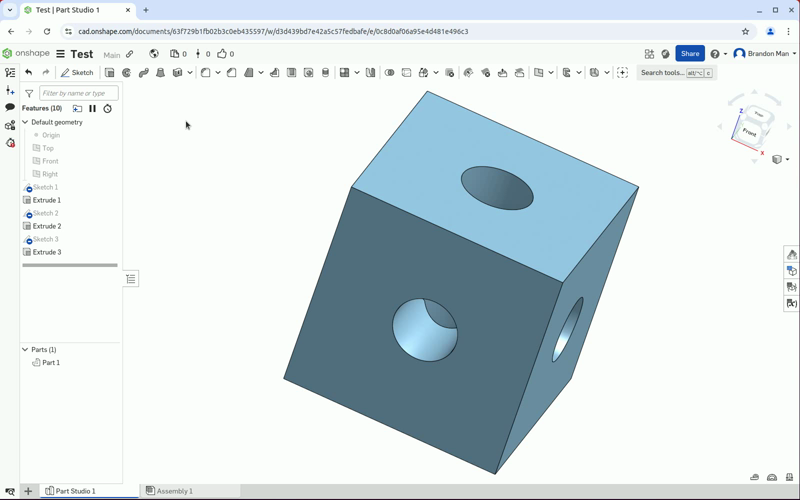
key(down, 2)
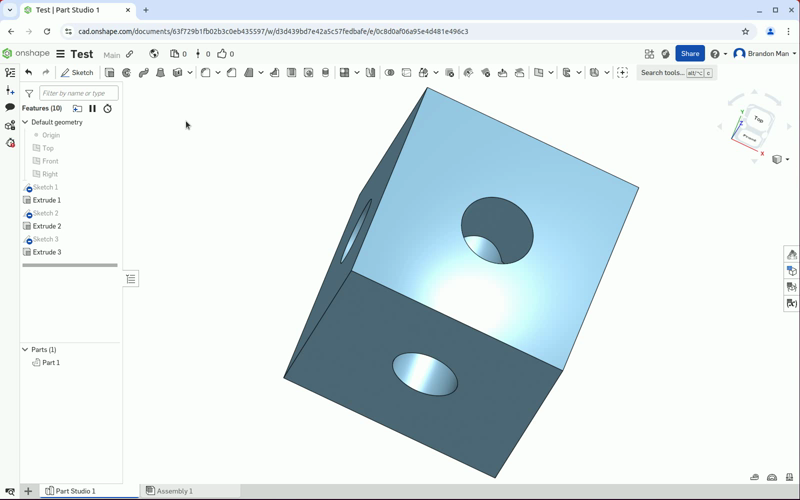
key(up, 2)
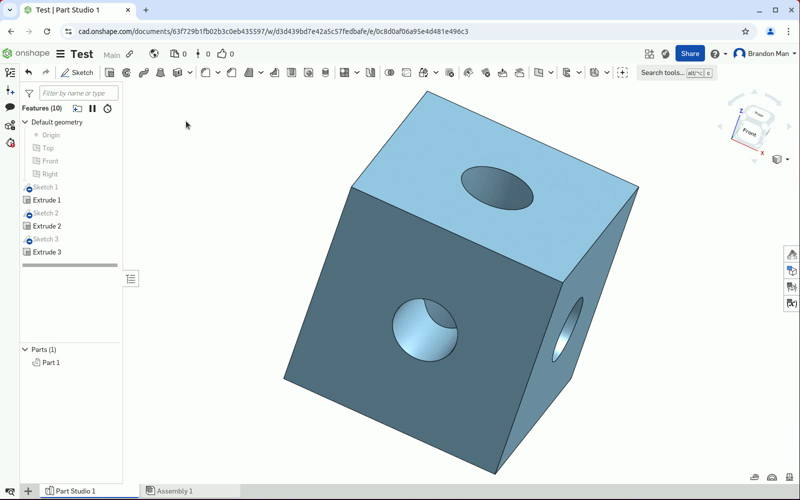
key(left, 2)
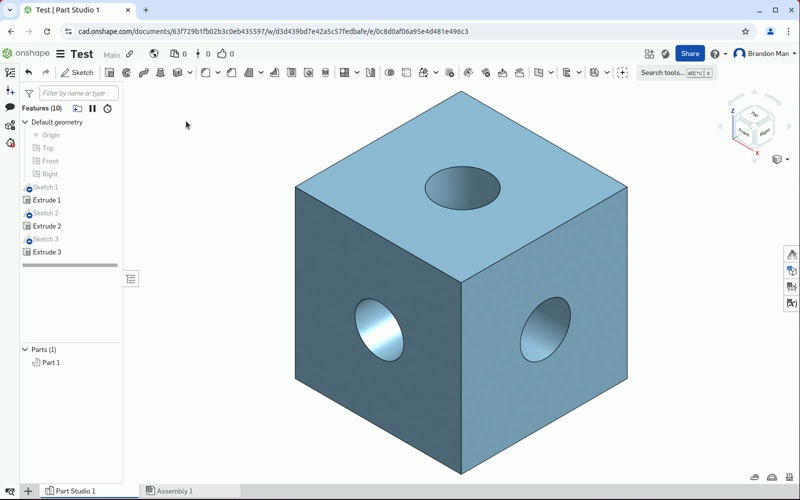
mouse_move(73, 189)
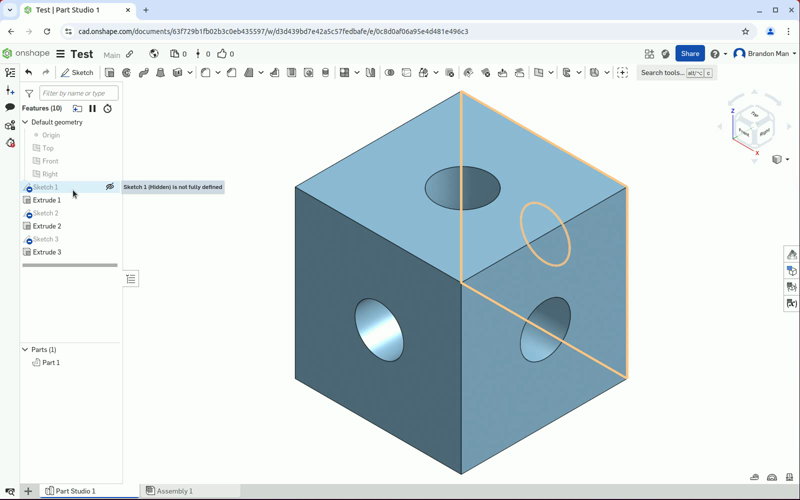
click(73, 189)